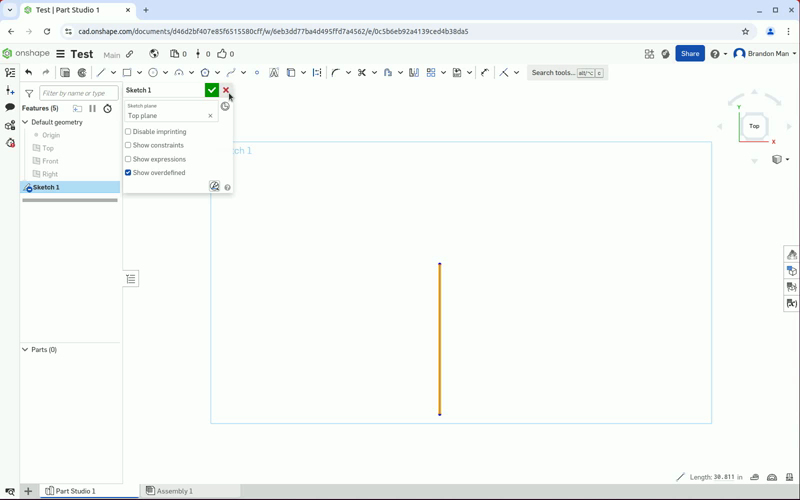
key(shift+h)
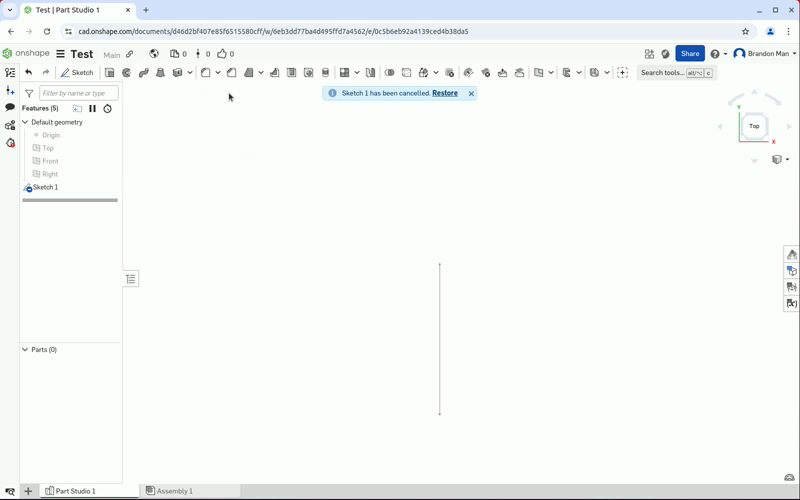
key(shift+s)
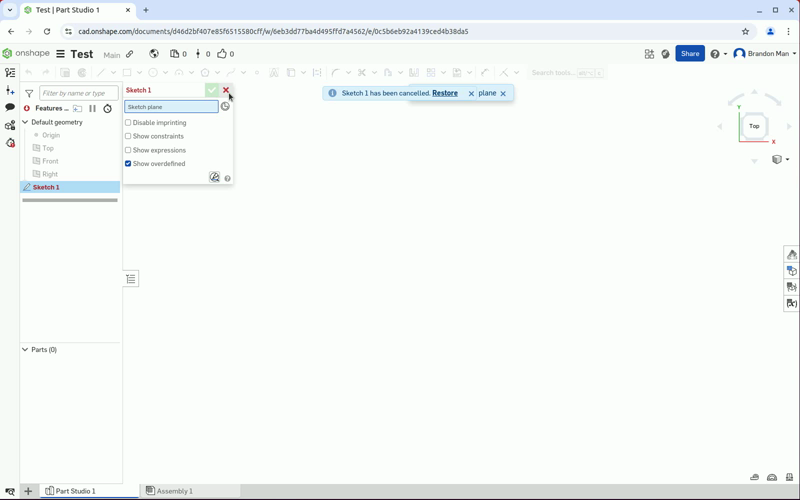
mouse_move(73, 150)
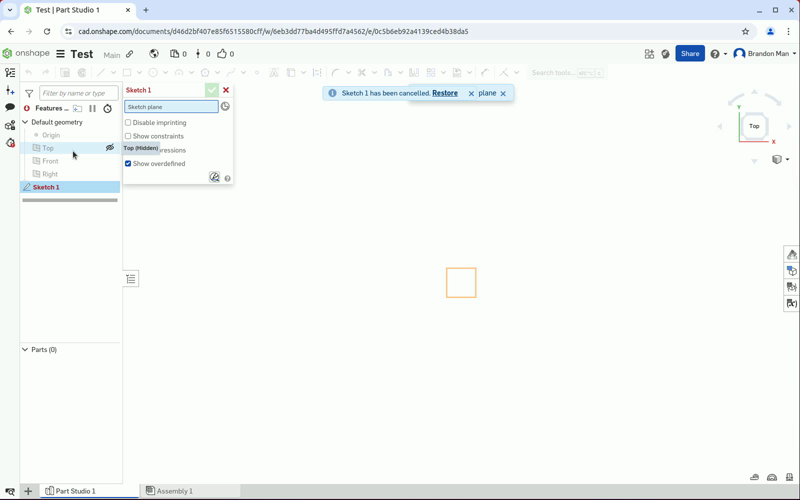
click(73, 150)
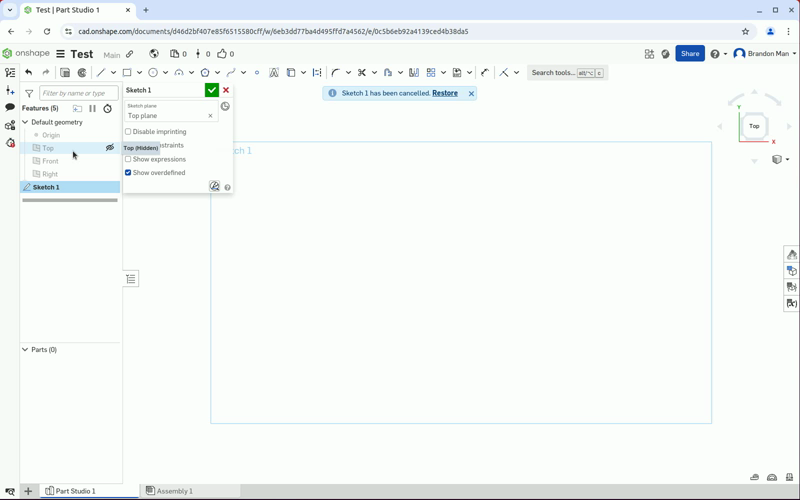
mouse_move(73, 352)
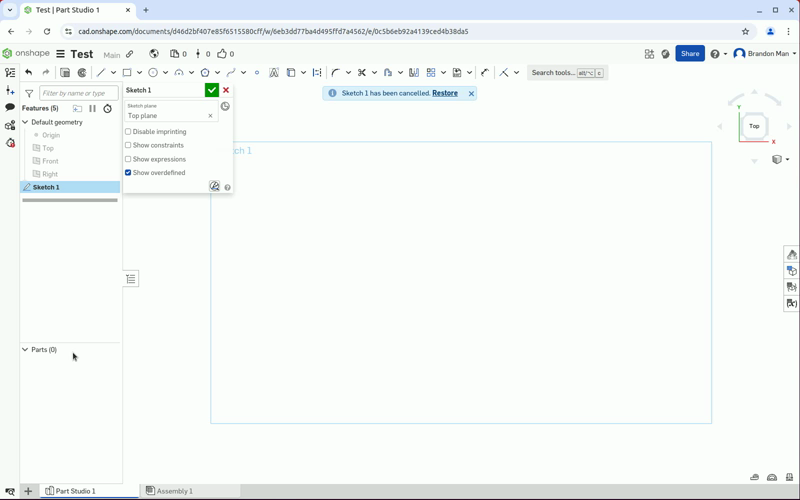
key(y)
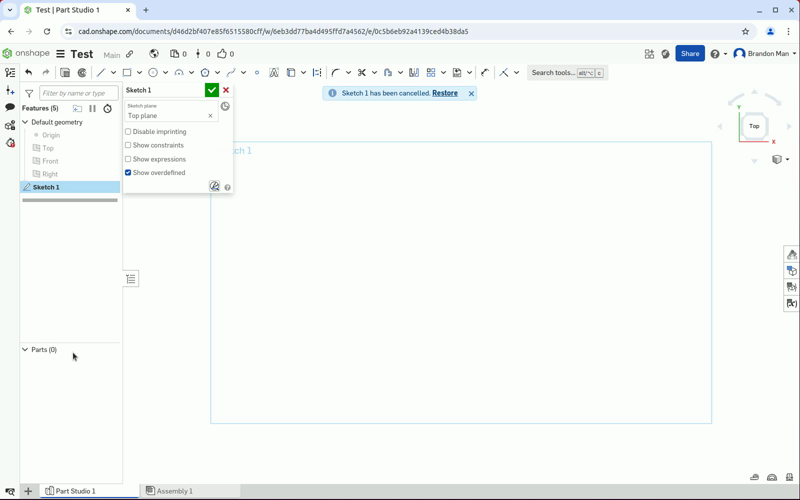
key(l)
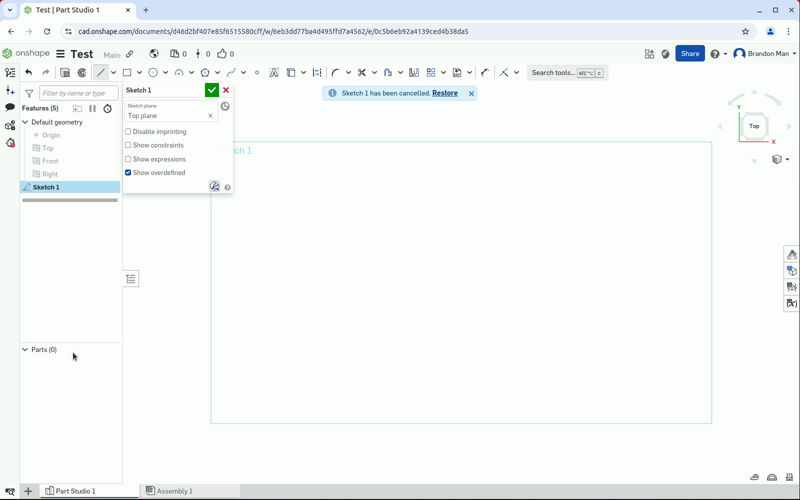
key_down(shift)
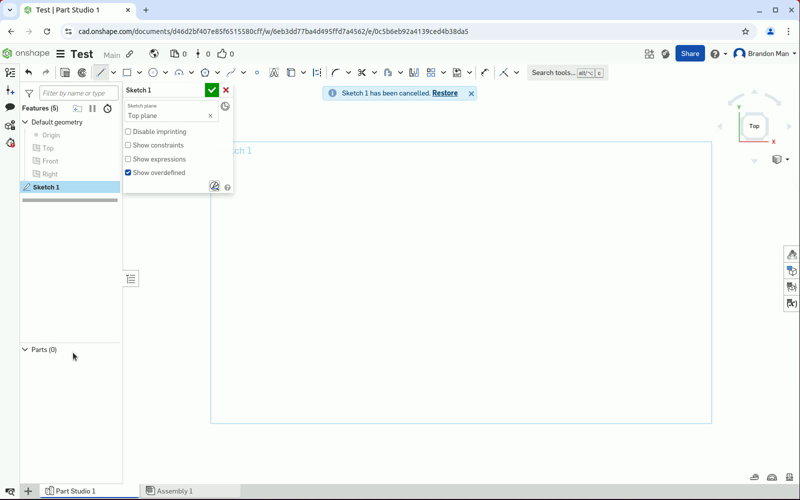
mouse_move(348, 233)
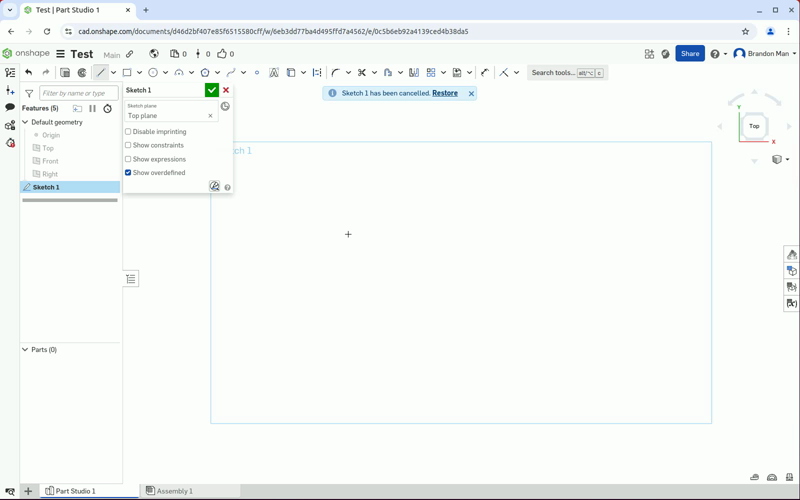
click(348, 233)
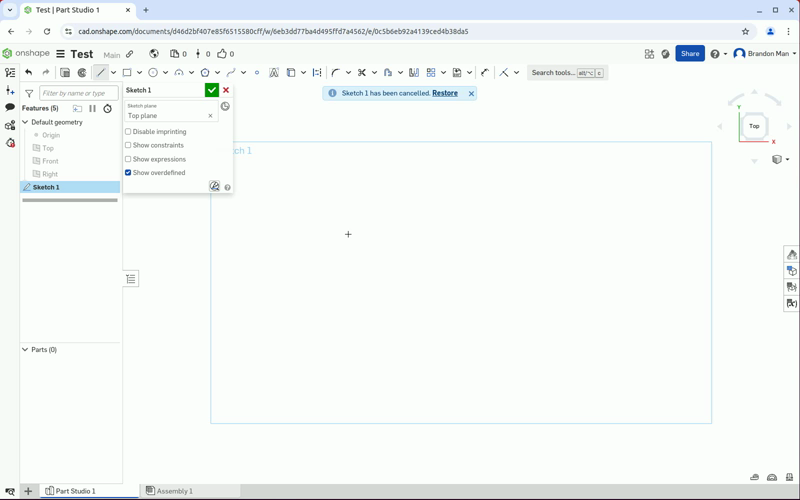
key_up(shift)
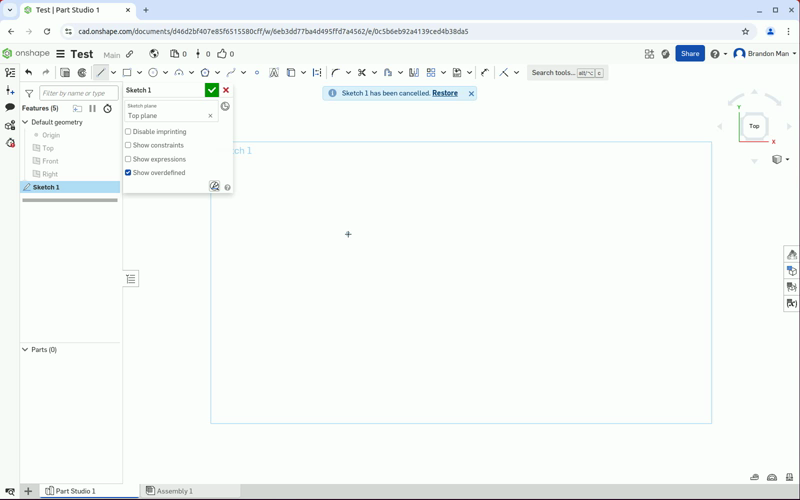
key_down(shift)
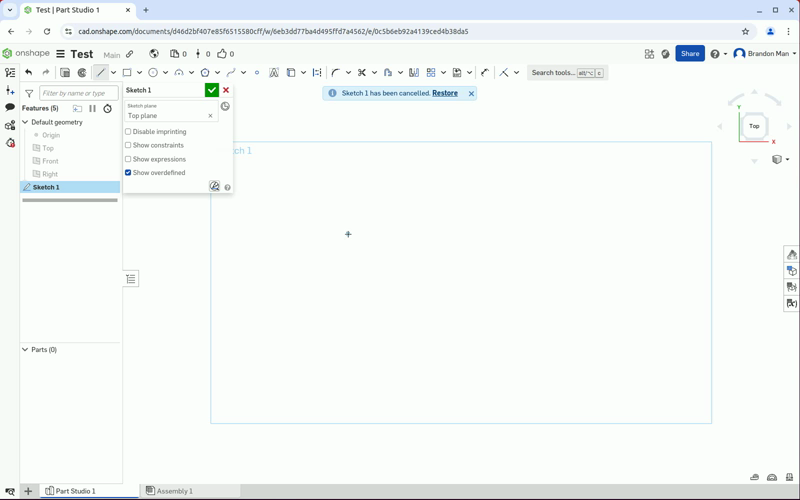
mouse_move(378, 233)
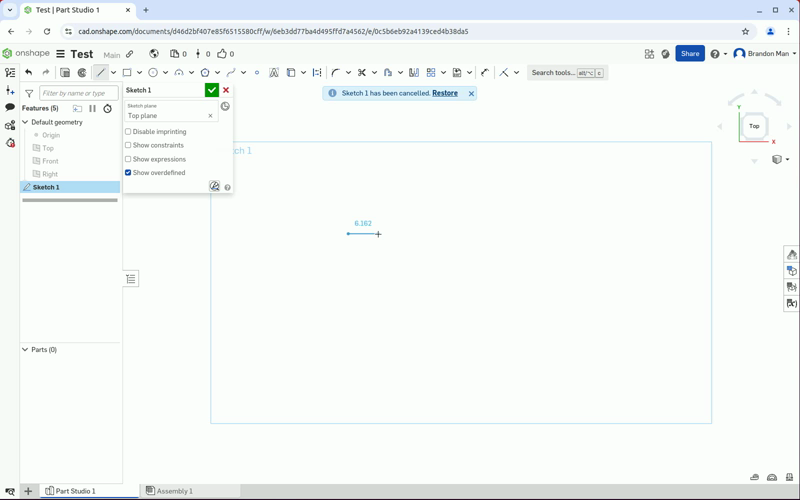
mouse_move(364, 233)
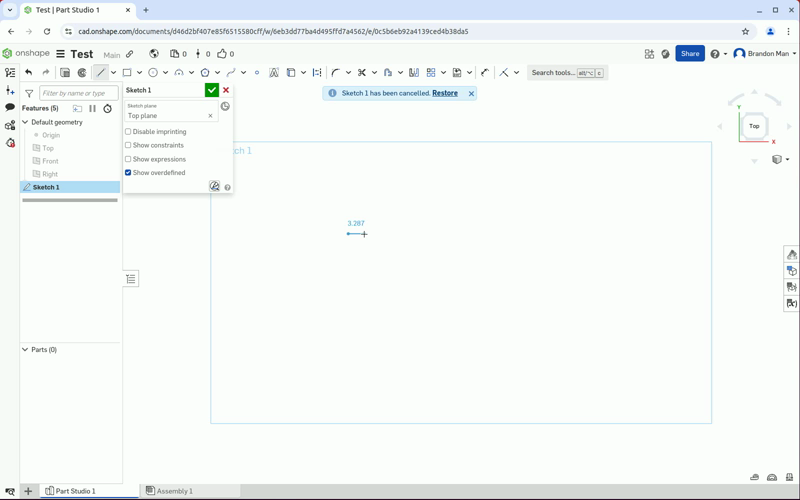
click(364, 233)
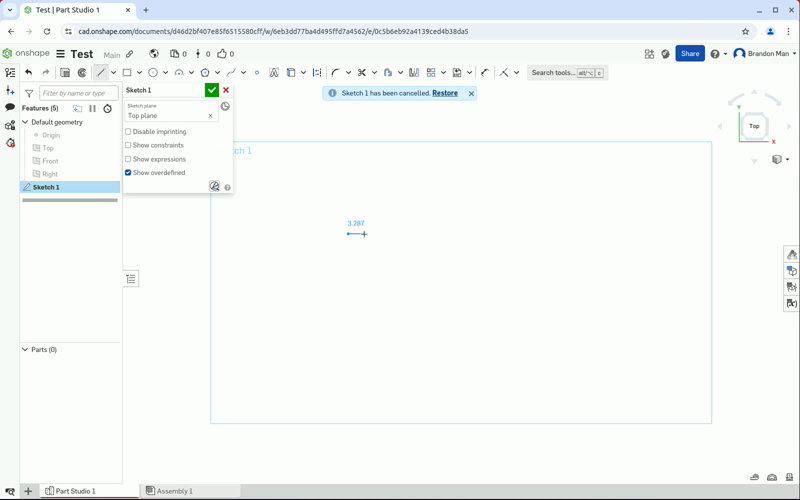
key_up(shift)
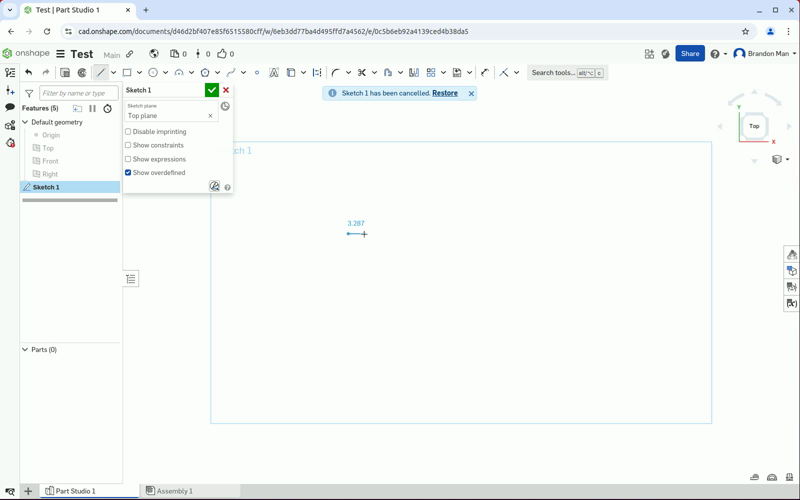
key_down(shift)
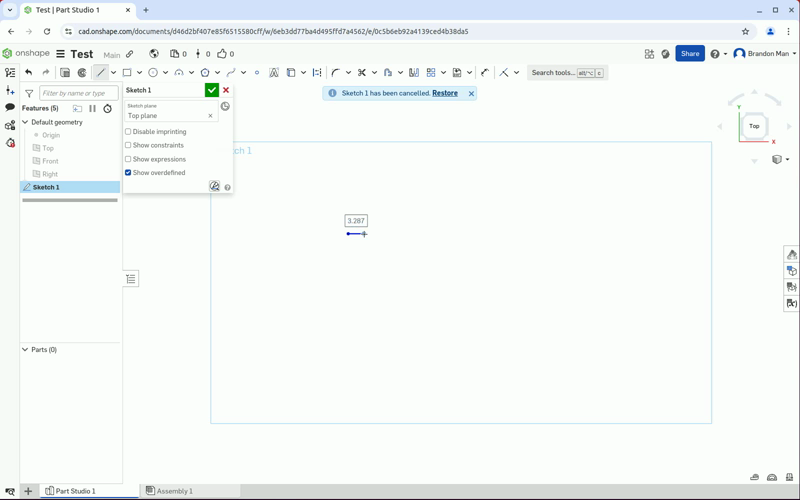
mouse_move(441, 233)
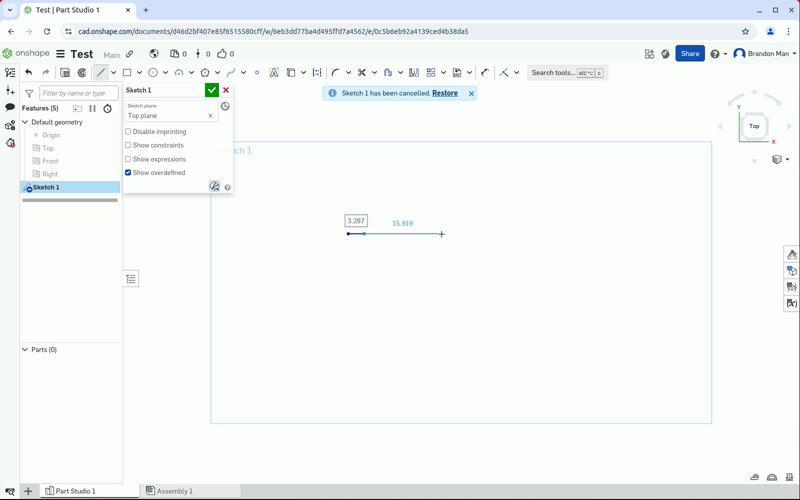
click(441, 233)
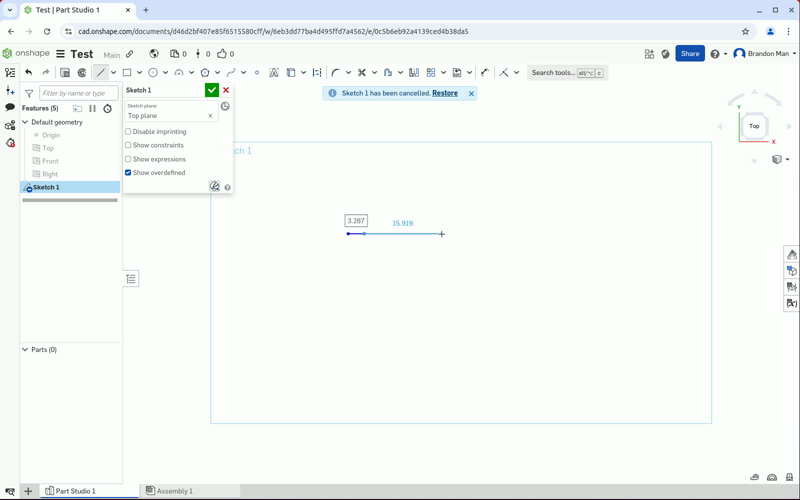
key_up(shift)
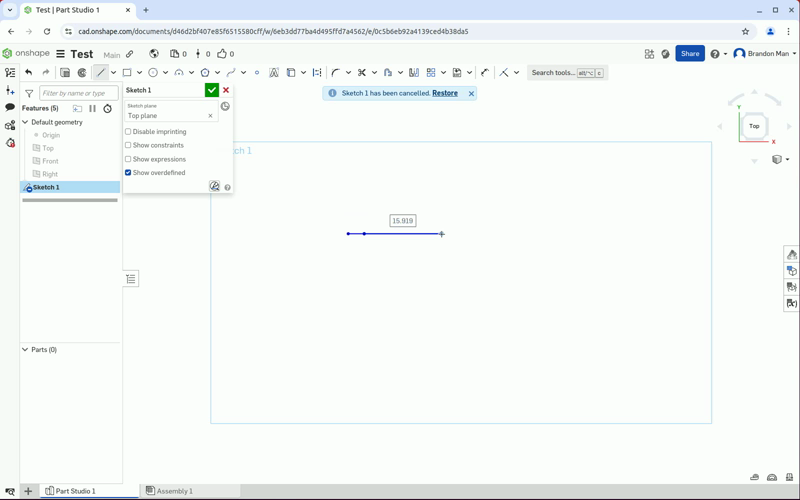
key_down(shift)
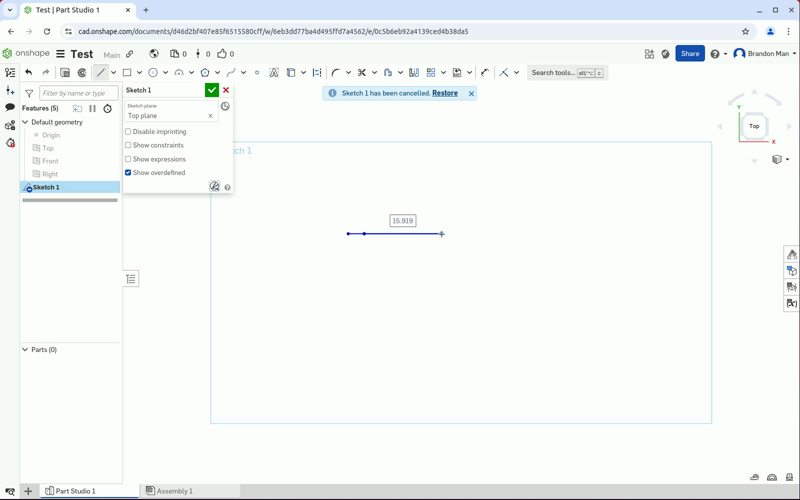
mouse_move(515, 233)
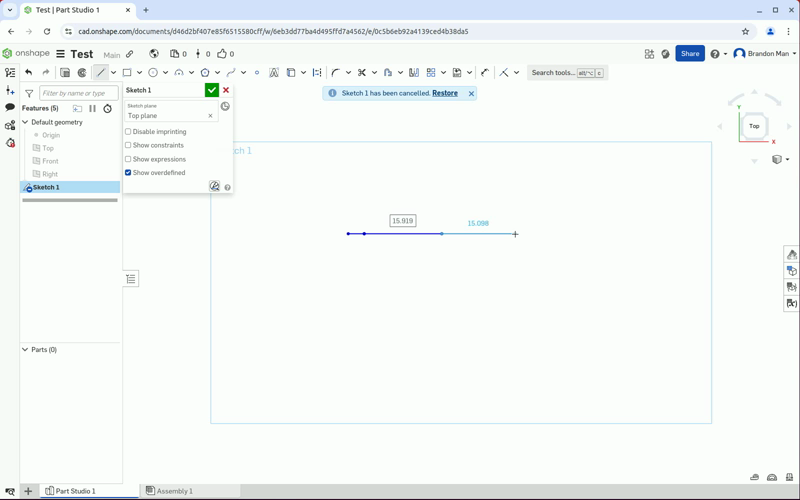
click(515, 233)
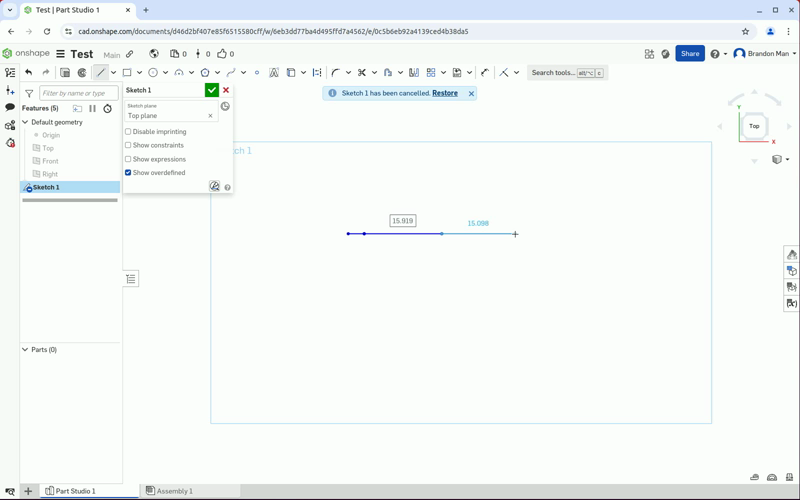
key_up(shift)
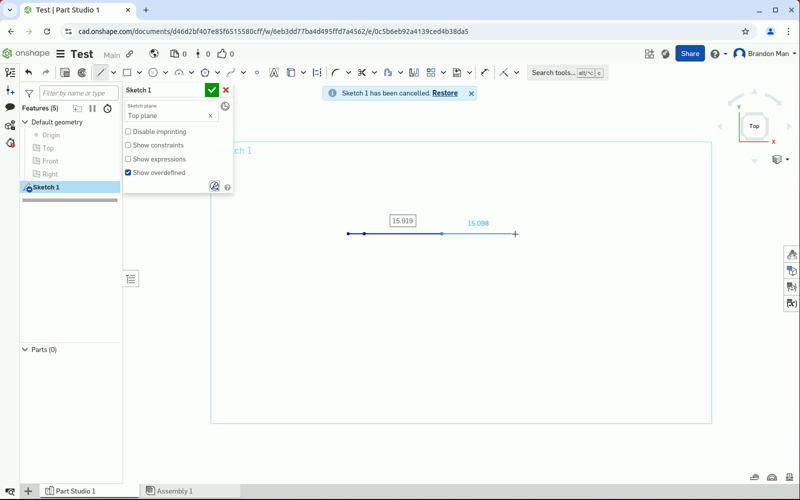
key_down(shift)
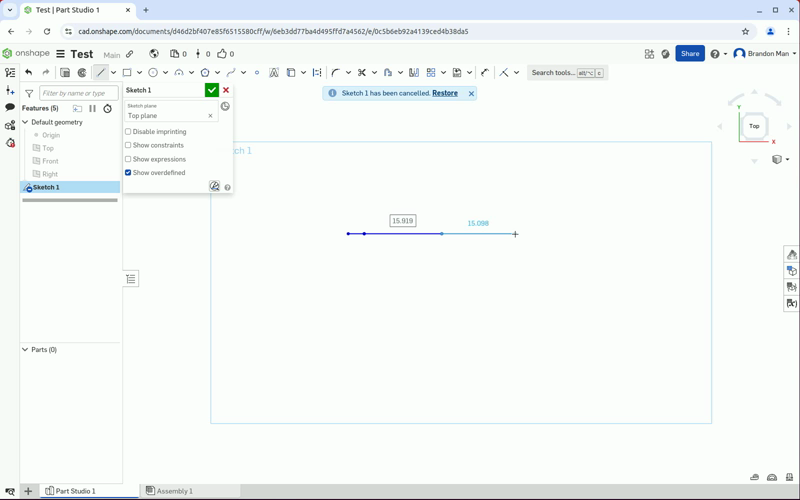
mouse_move(545, 233)
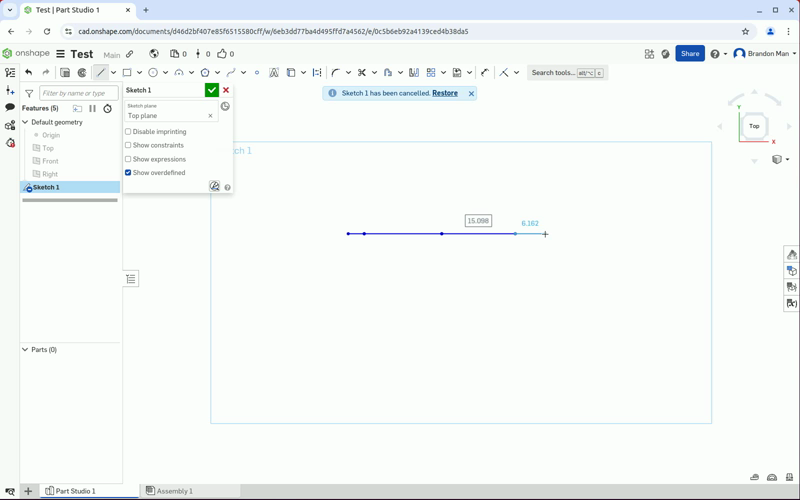
mouse_move(515, 217)
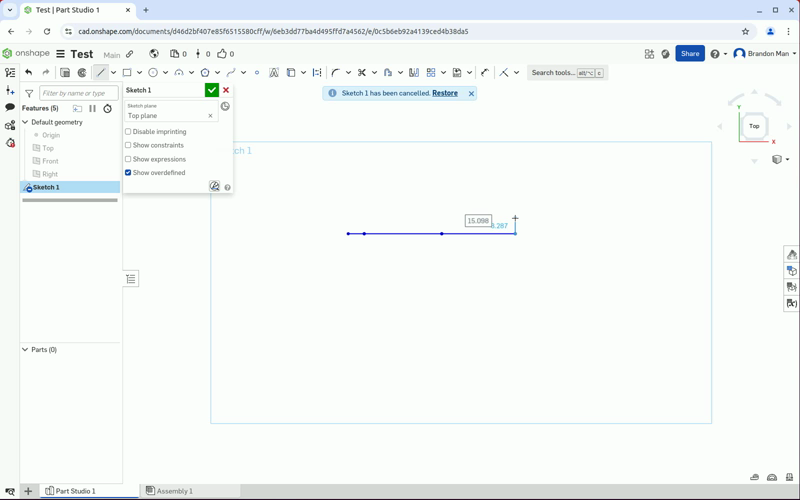
click(515, 217)
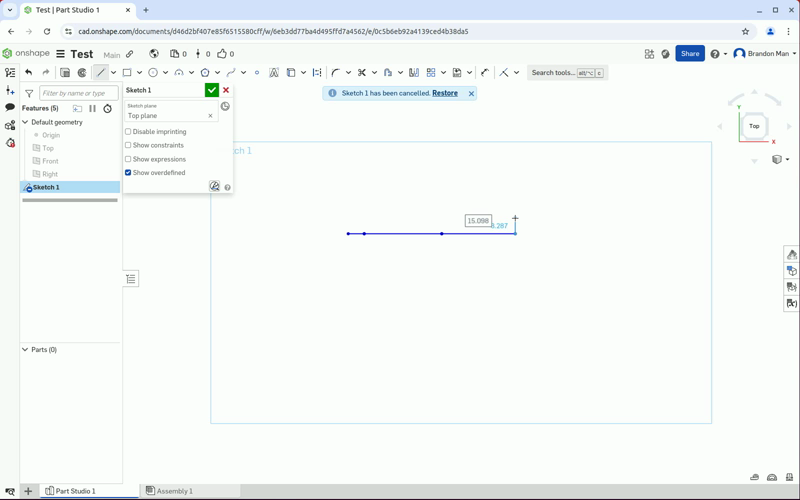
key_up(shift)
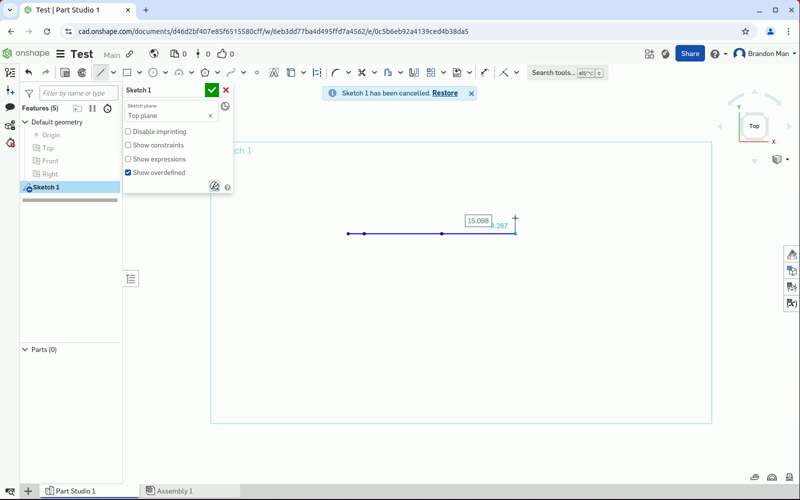
key_down(shift)
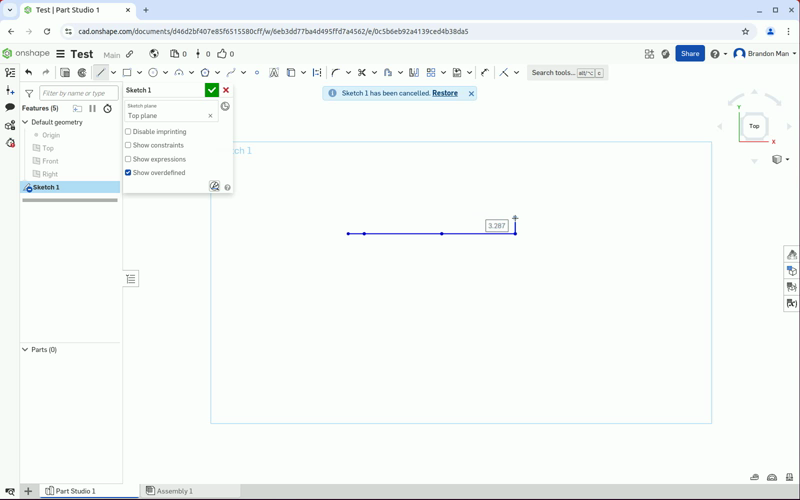
mouse_move(348, 217)
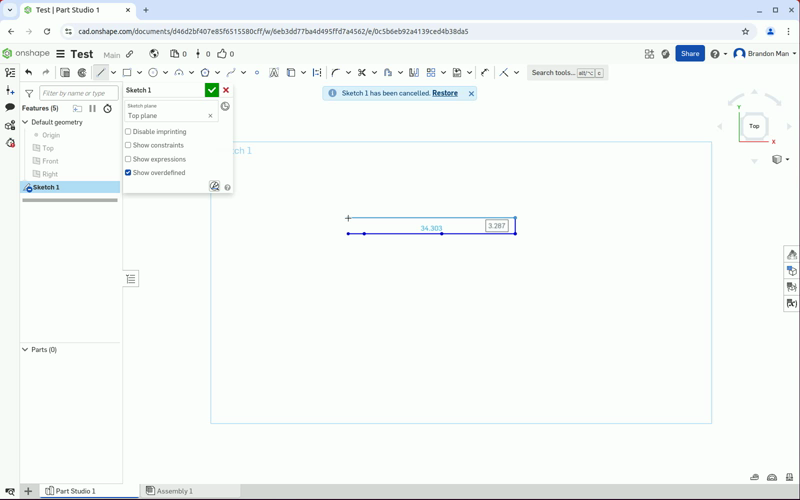
click(348, 217)
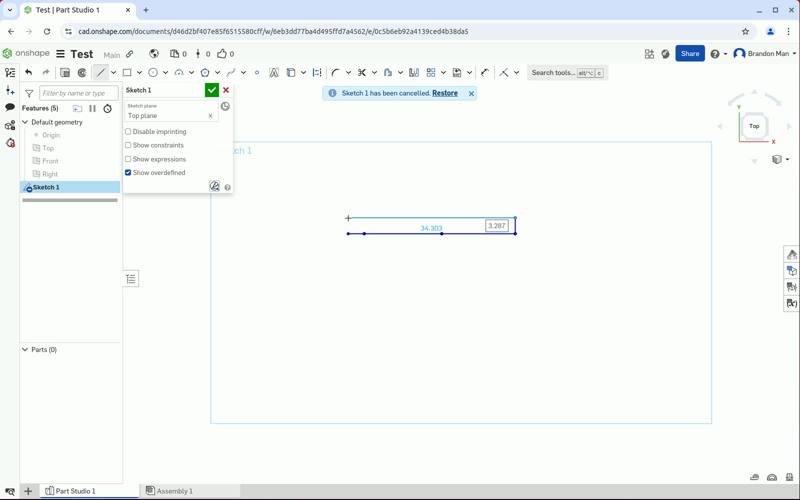
key_up(shift)
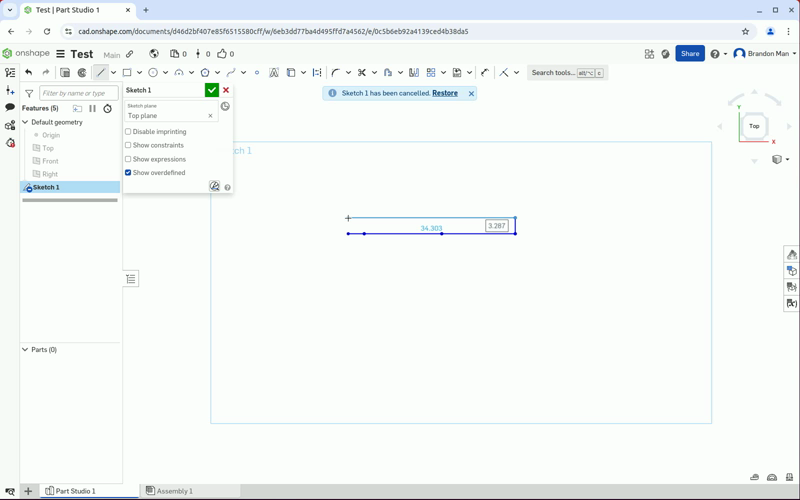
mouse_move(378, 217)
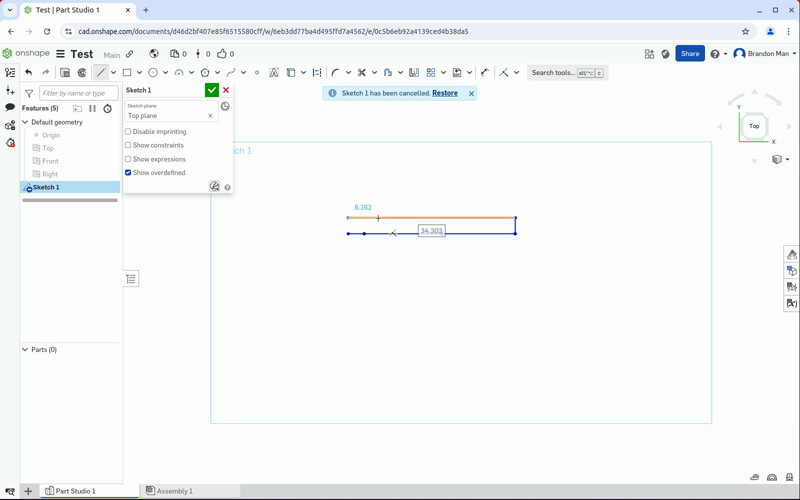
key_down(shift)
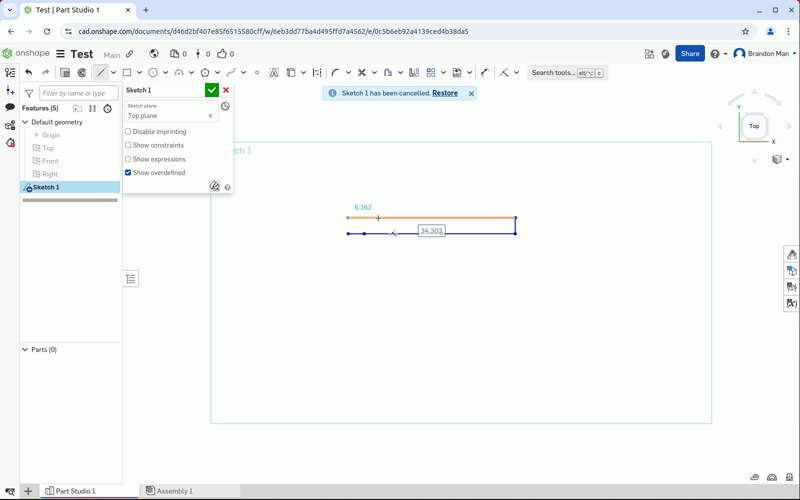
mouse_move(348, 233)
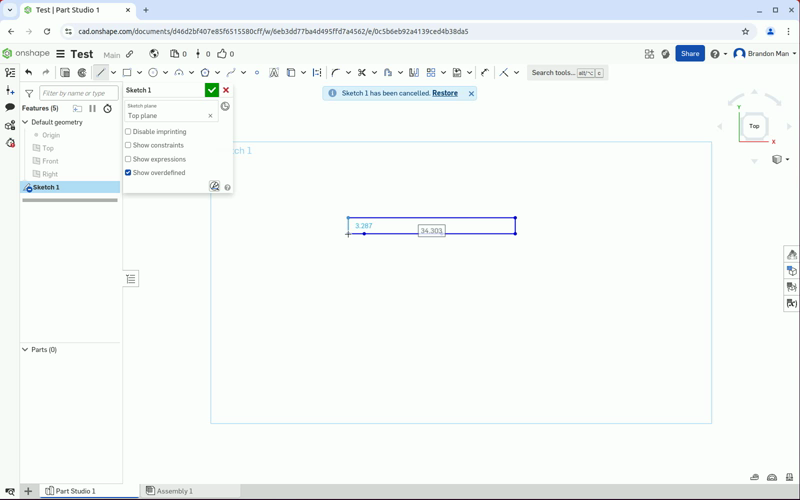
key_up(shift)
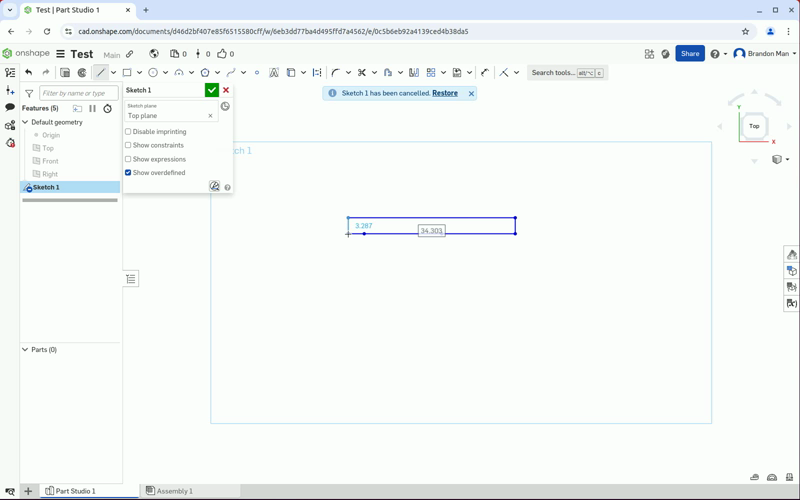
click(348, 233)
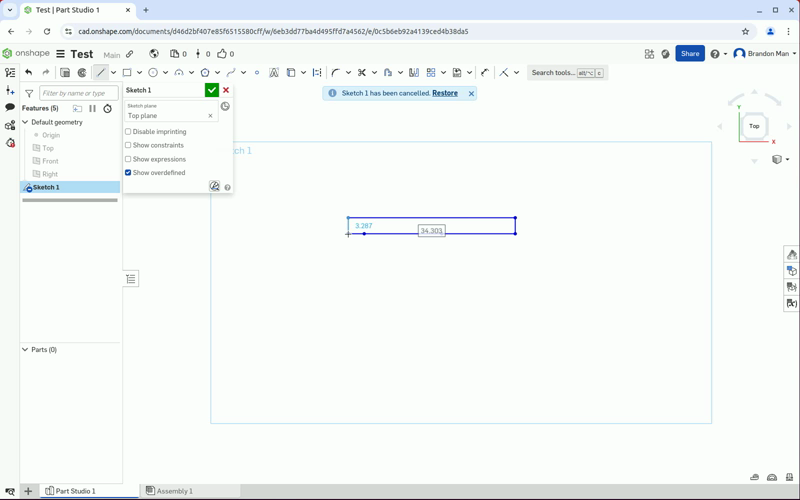
key(esc)
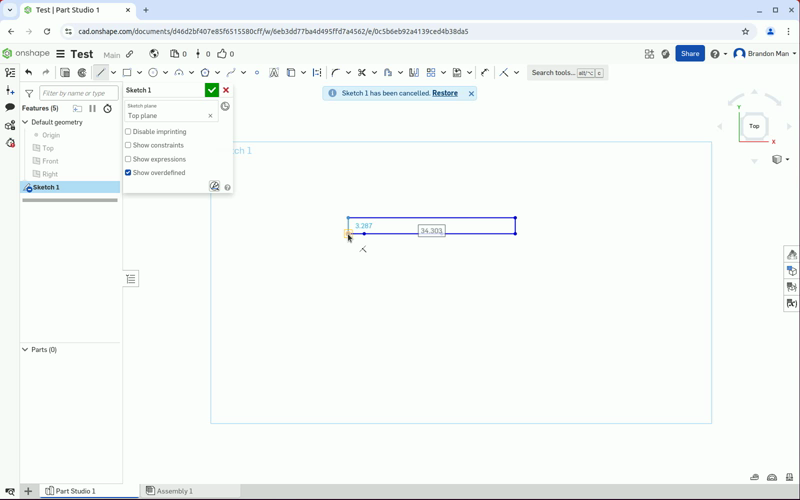
mouse_move(466, 220)
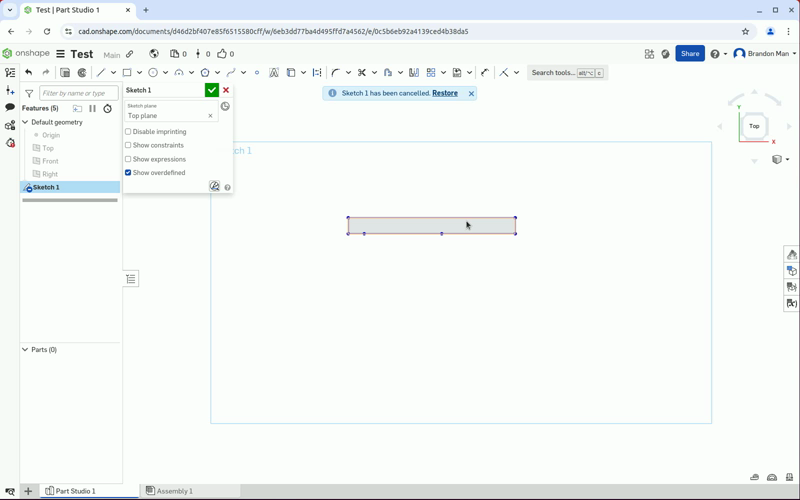
click(466, 220)
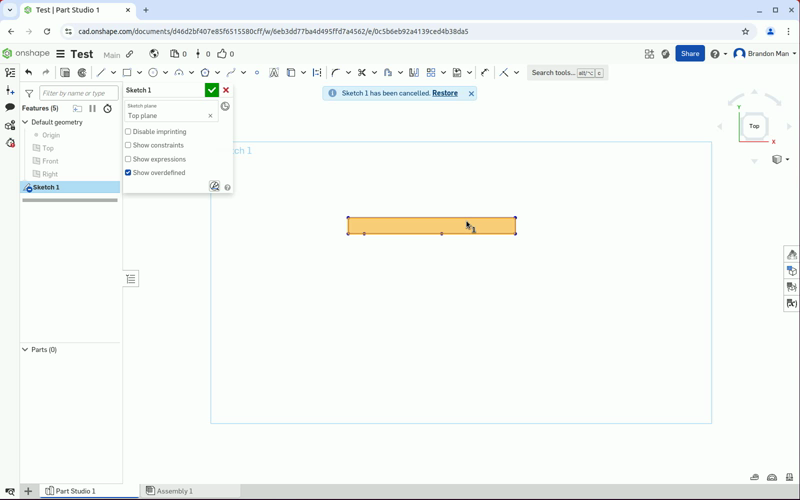
mouse_move(73, 352)
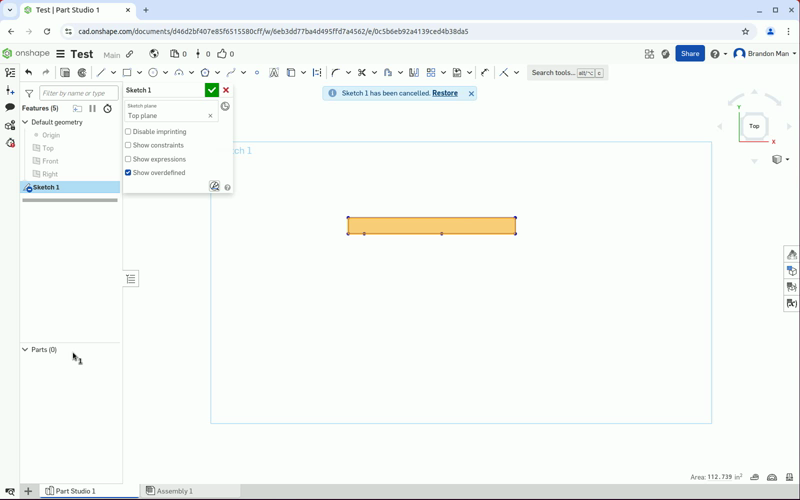
key(shift+y)
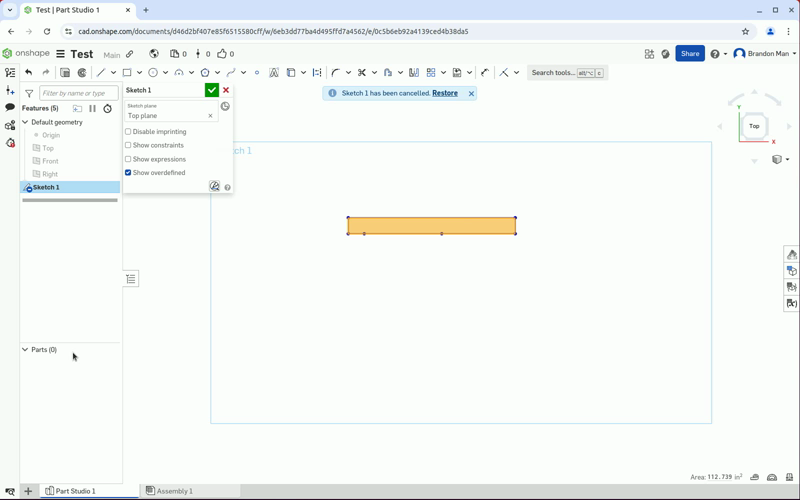
key(shift+e)
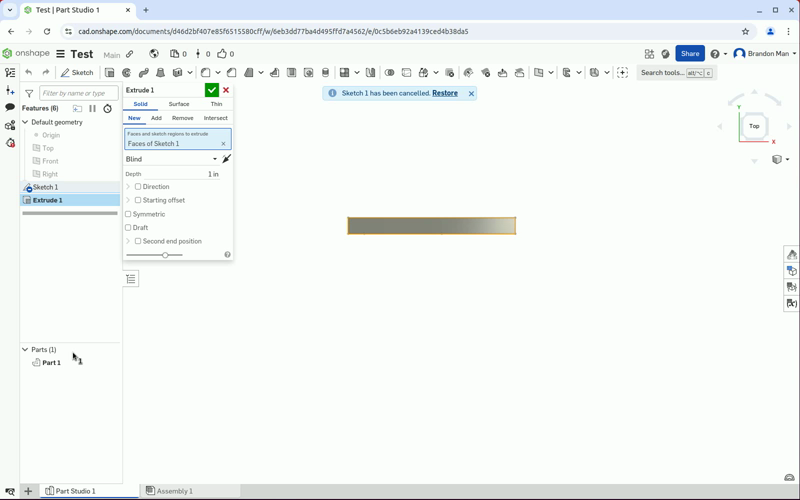
mouse_move(143, 106)
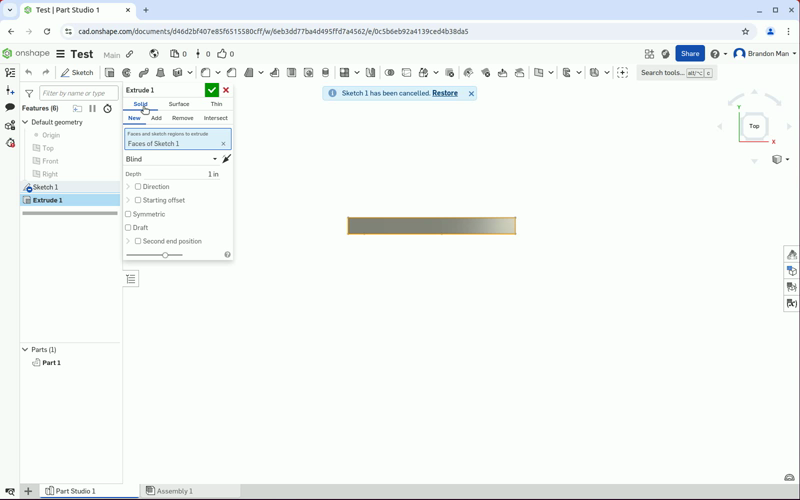
click(143, 106)
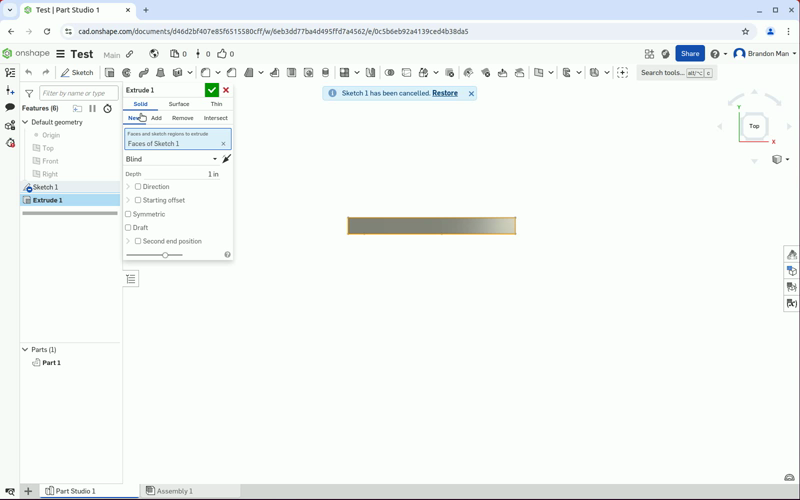
mouse_move(137, 120)
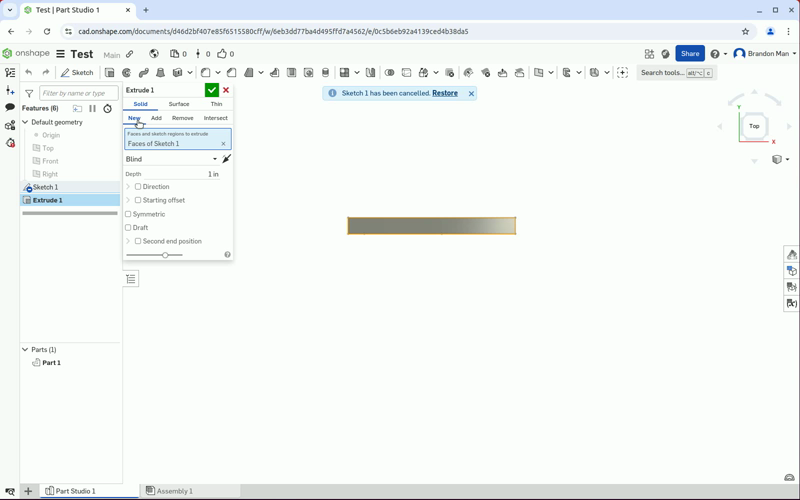
click(137, 120)
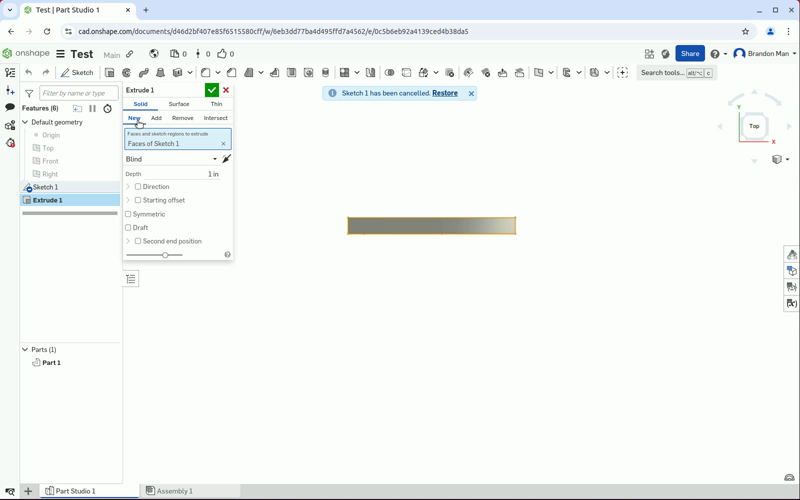
key(tab, 4)
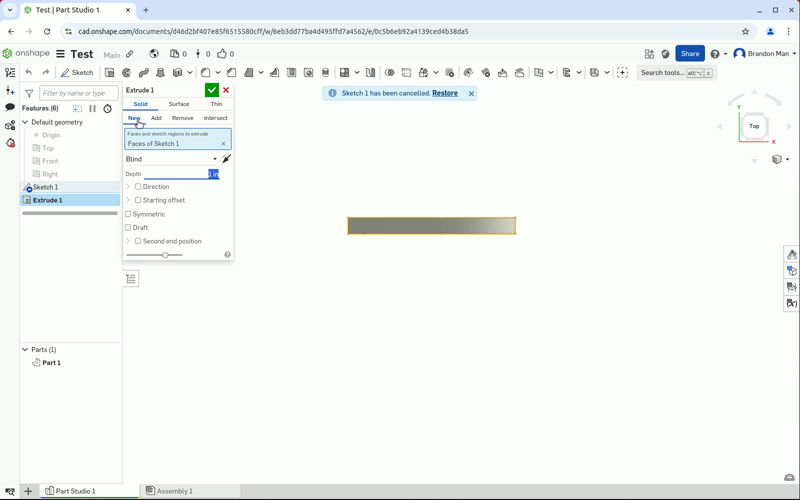
text(20.22)
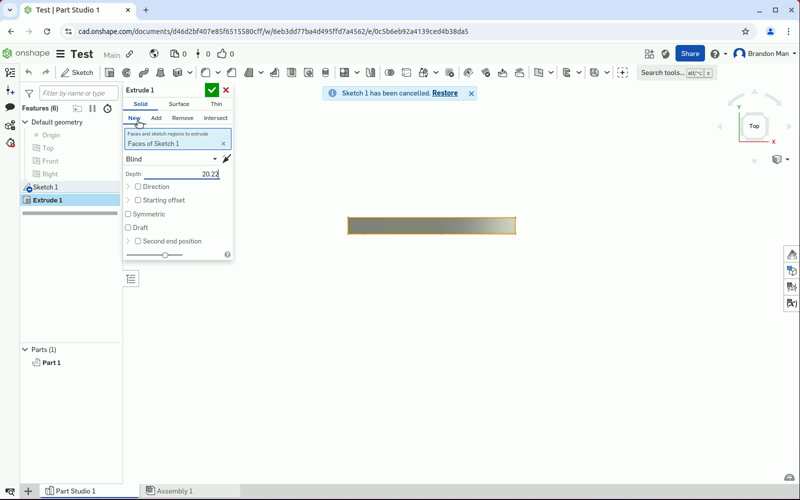
key(enter)
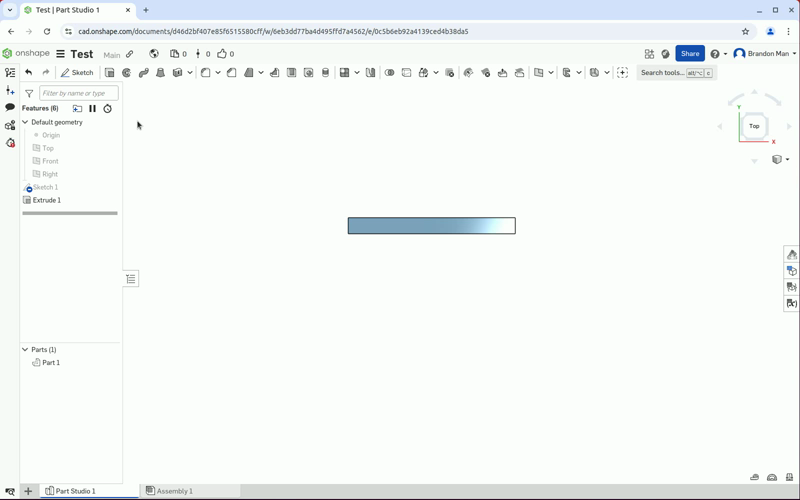
key(shift+h)
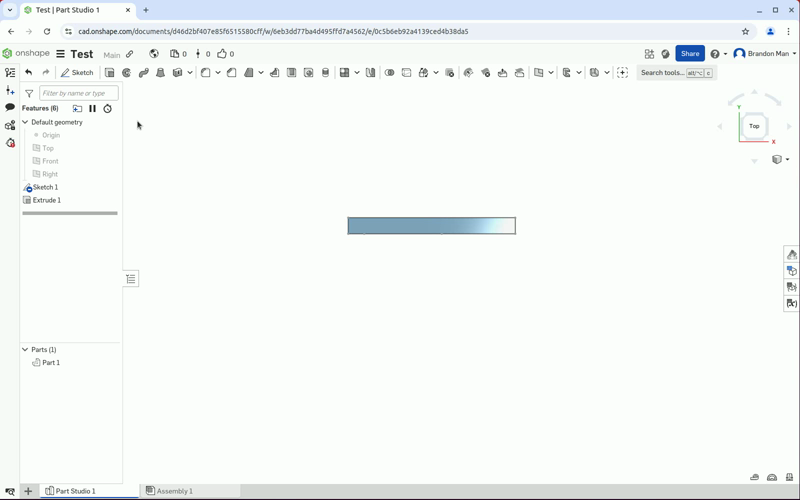
key(shift+h)
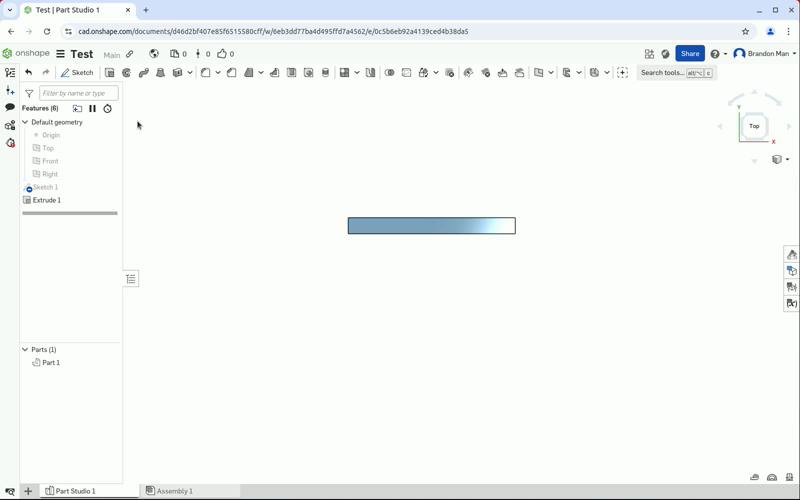
mouse_move(73, 189)
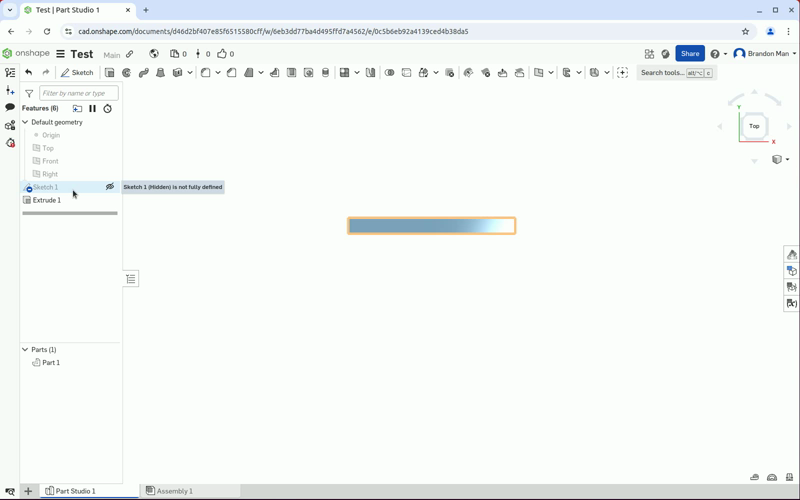
click(73, 189)
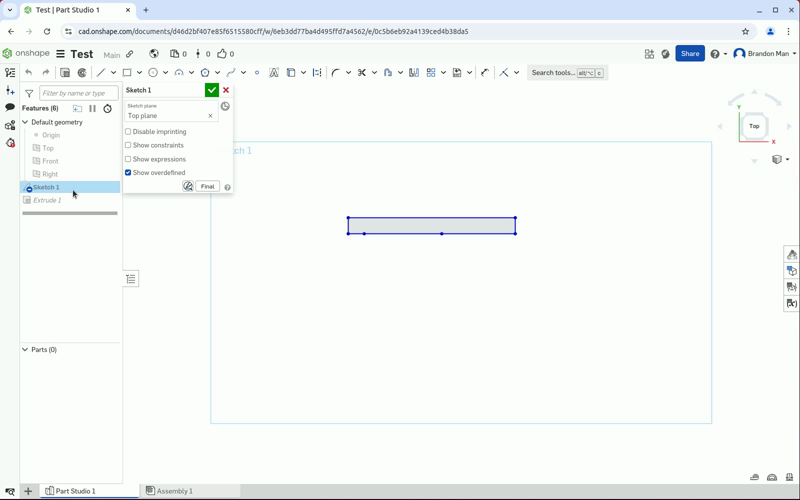
mouse_move(229, 92)
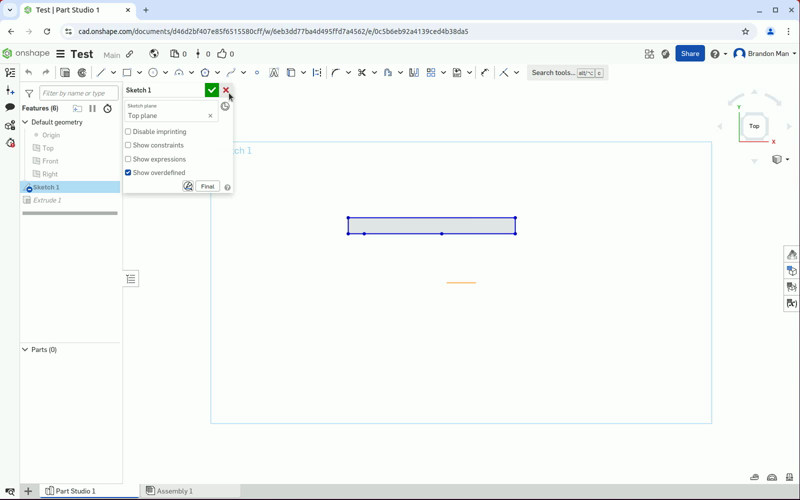
click(229, 92)
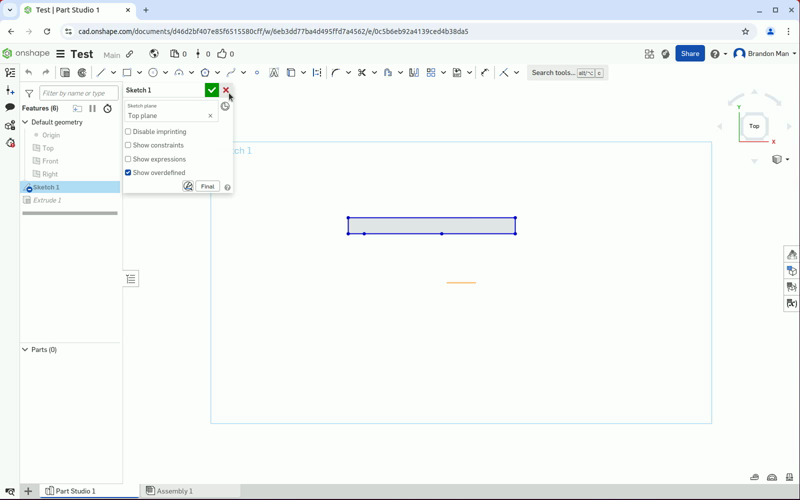
key(shift+s)
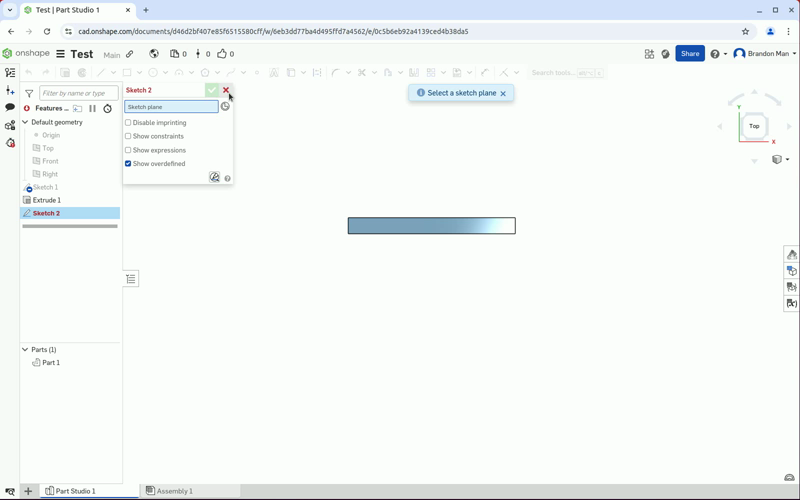
mouse_move(73, 150)
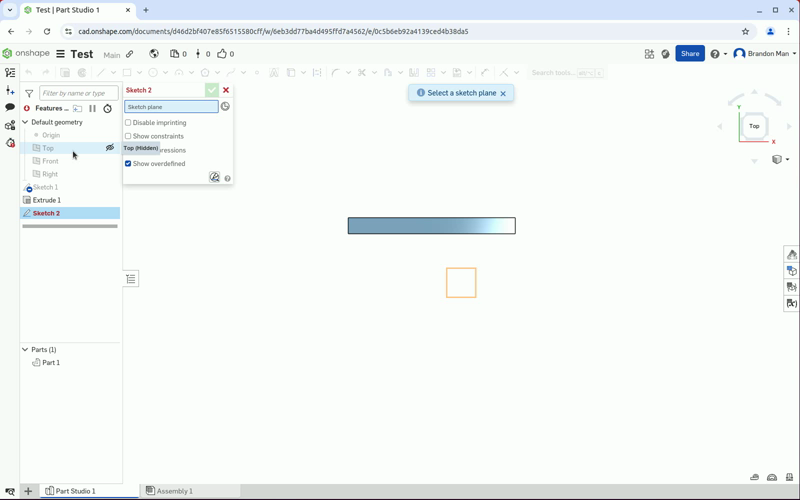
click(73, 150)
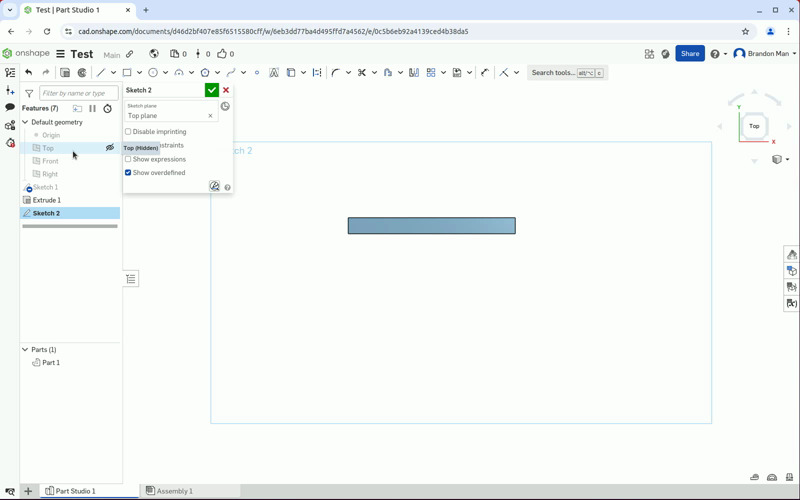
mouse_move(73, 352)
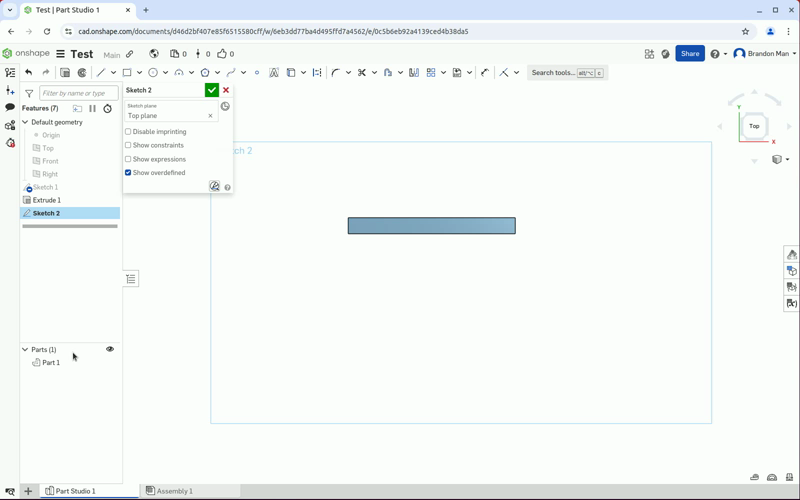
key(y)
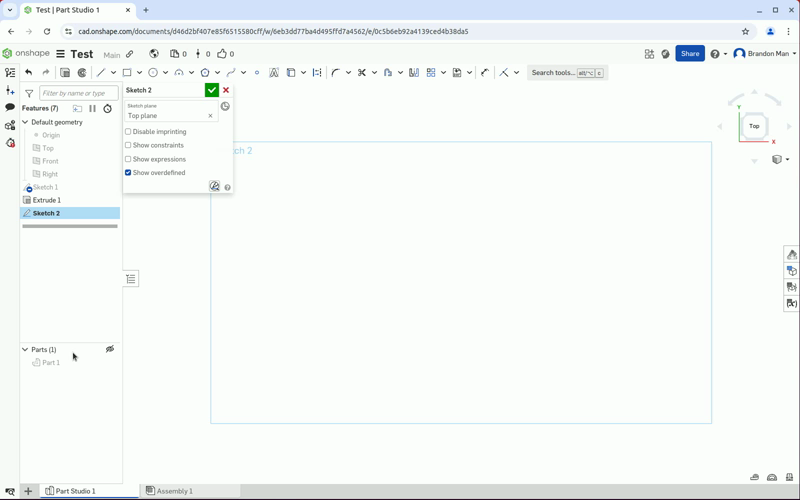
key(l)
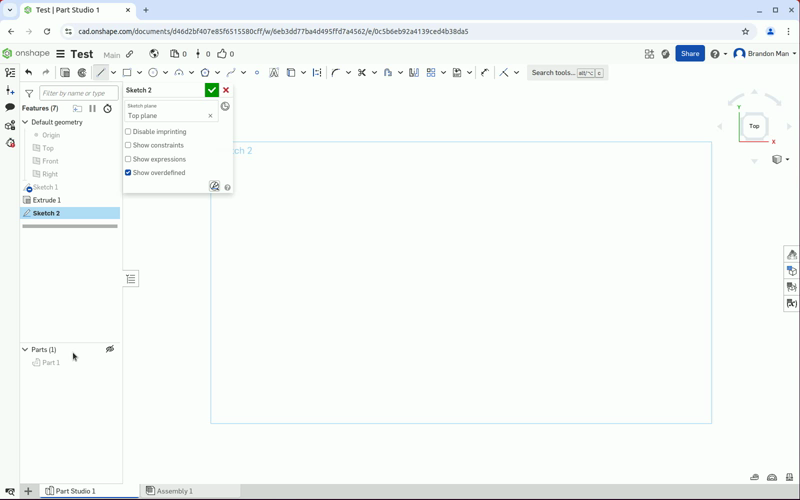
key_down(shift)
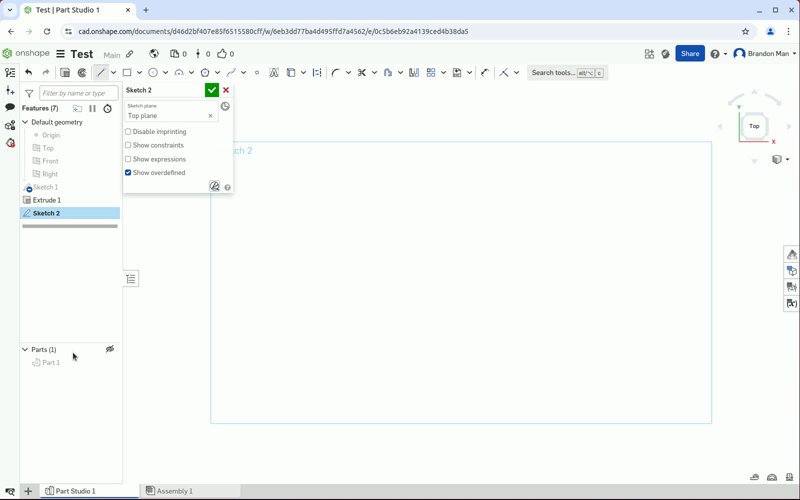
mouse_move(364, 282)
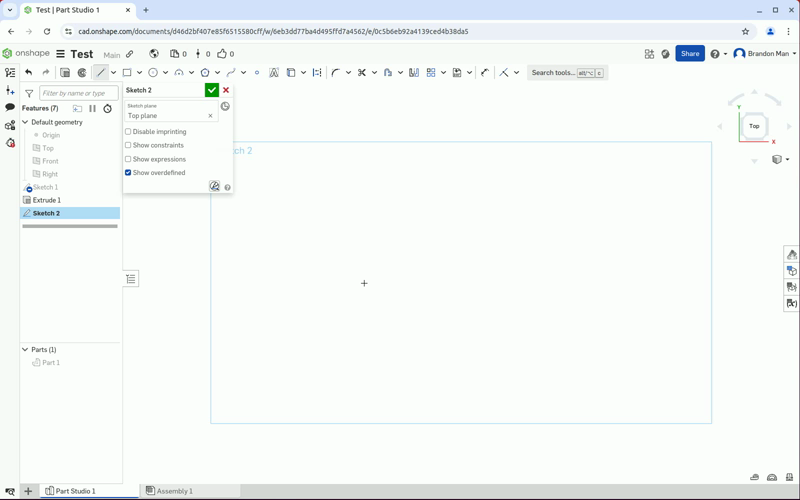
click(364, 282)
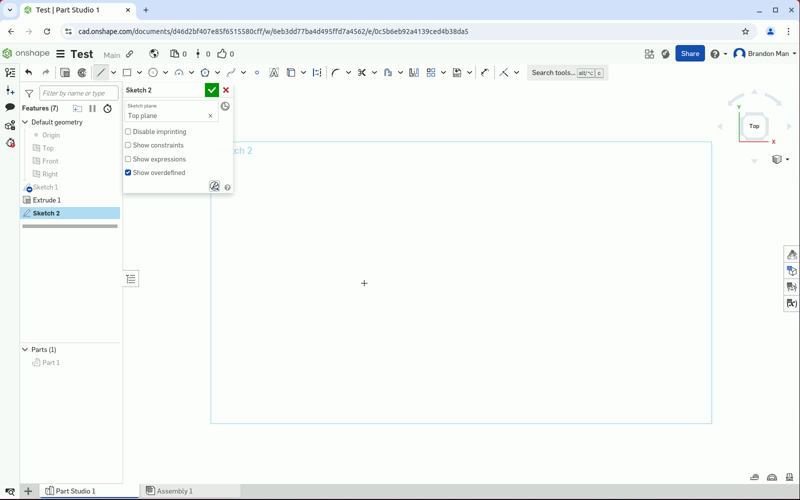
key_up(shift)
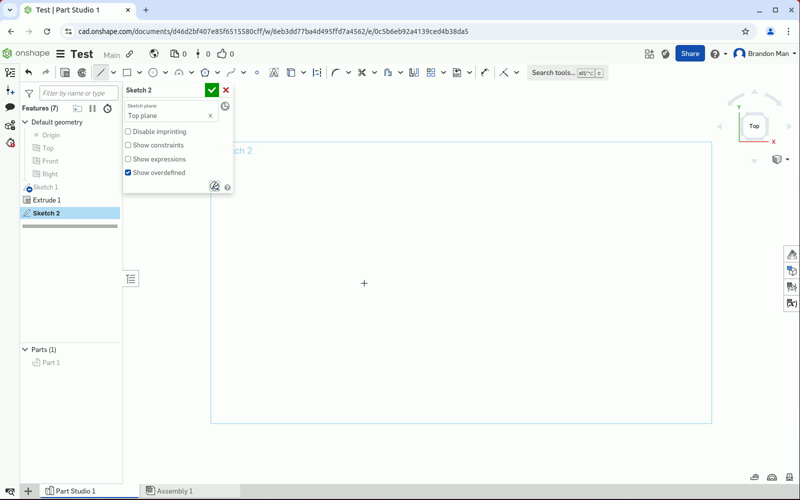
key_down(shift)
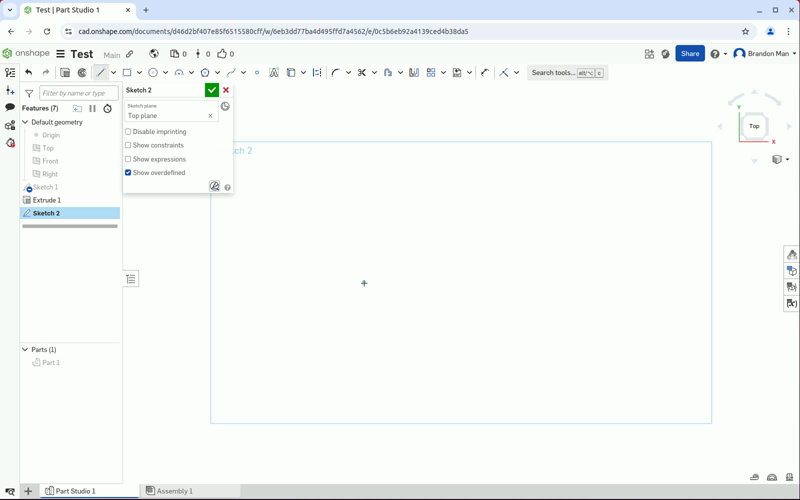
mouse_move(442, 233)
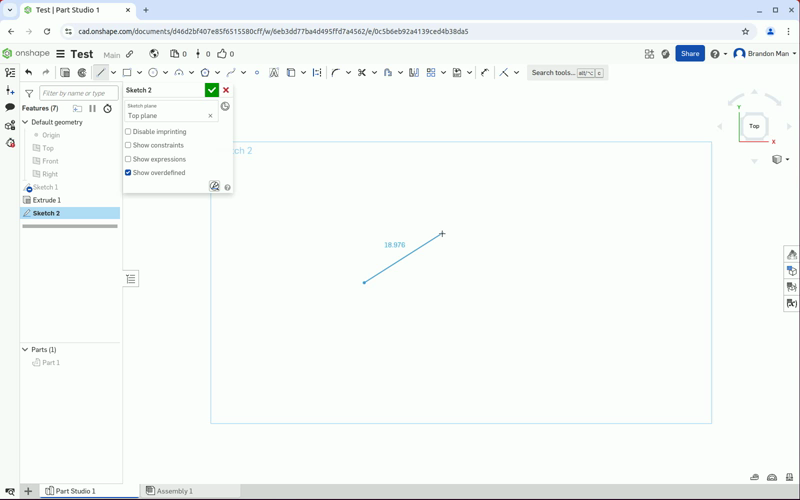
click(442, 233)
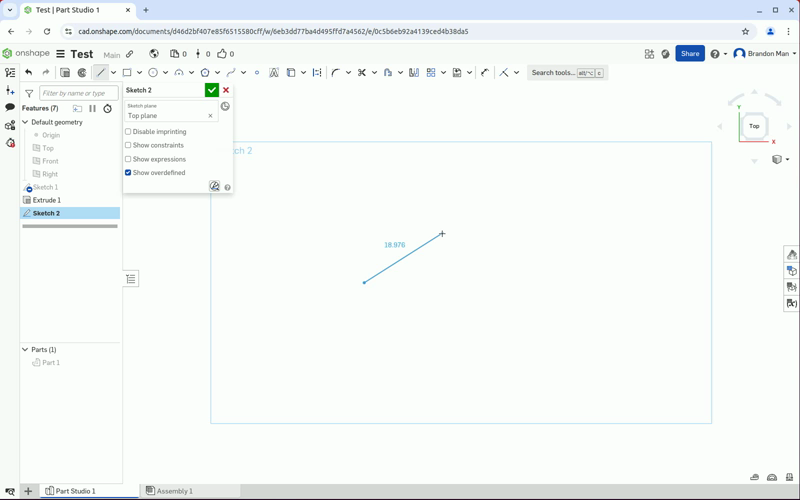
key_up(shift)
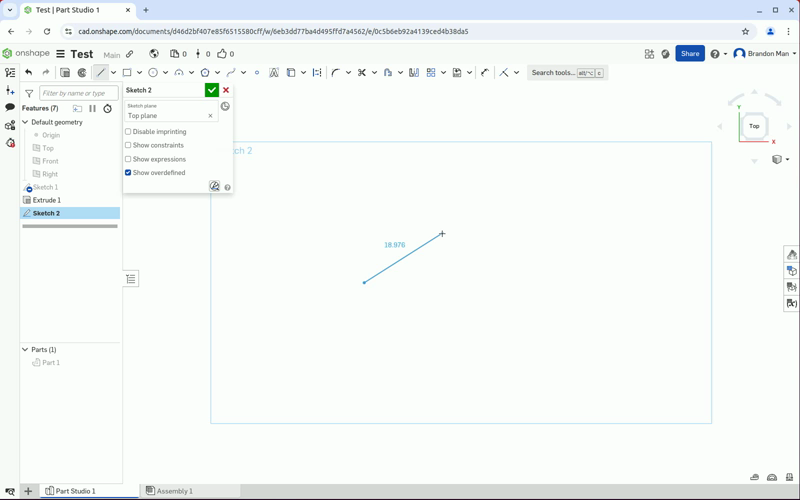
key_down(shift)
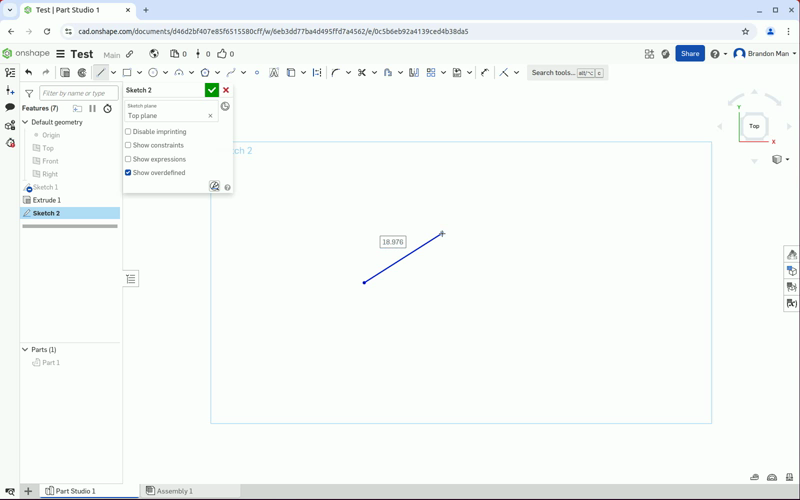
mouse_move(364, 233)
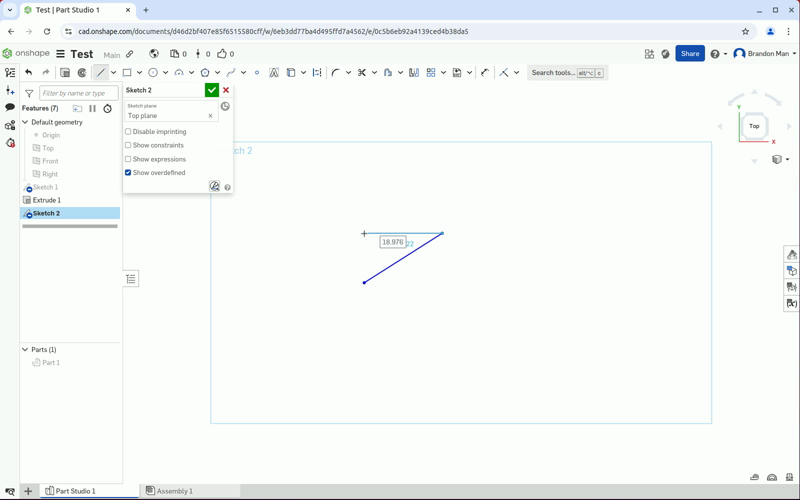
click(364, 233)
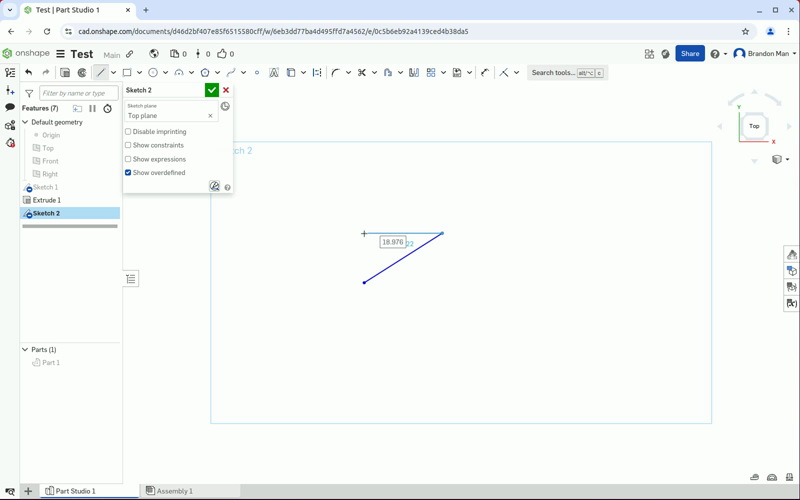
key_up(shift)
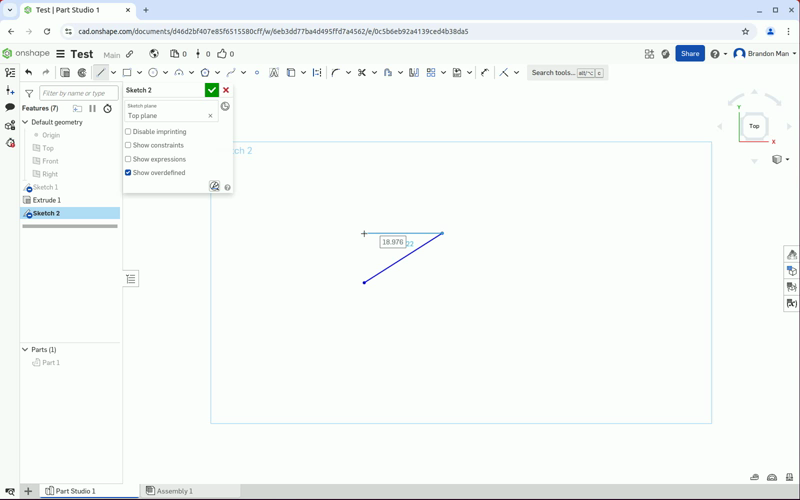
mouse_move(394, 233)
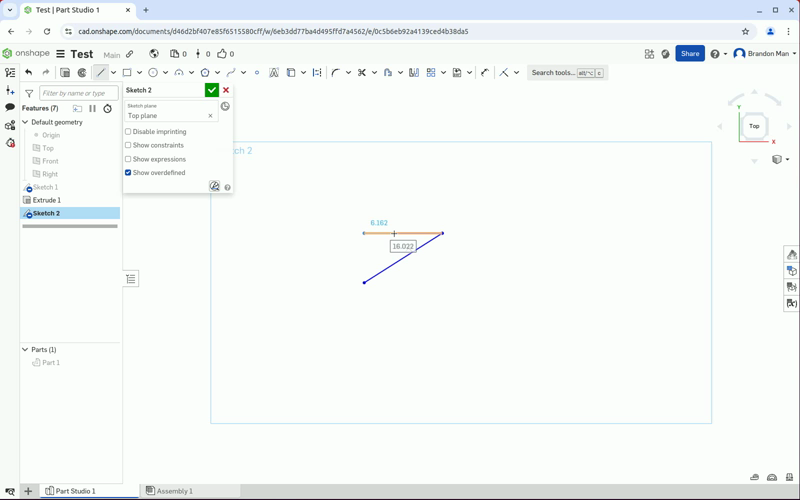
key_down(shift)
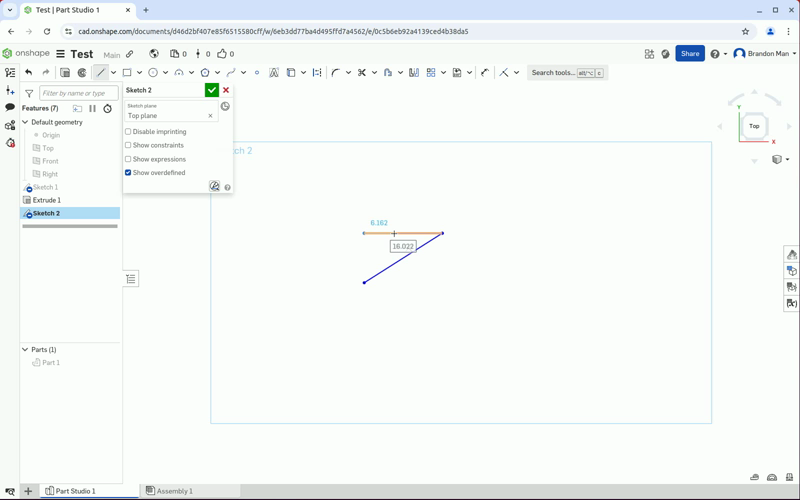
mouse_move(364, 282)
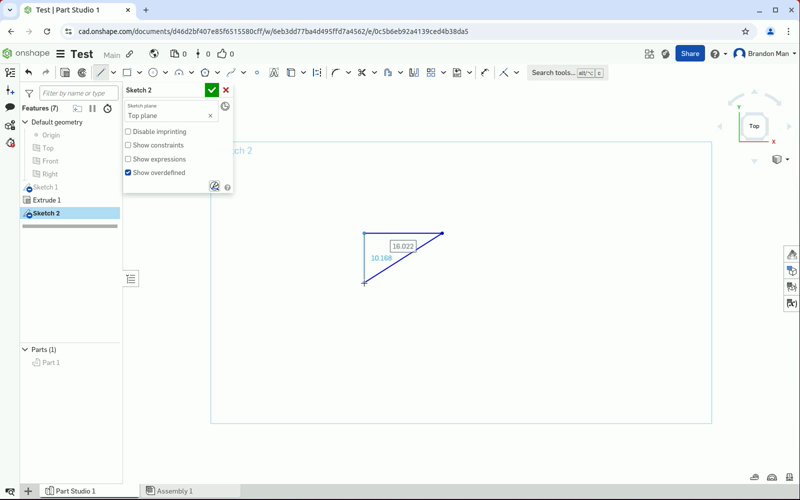
key_up(shift)
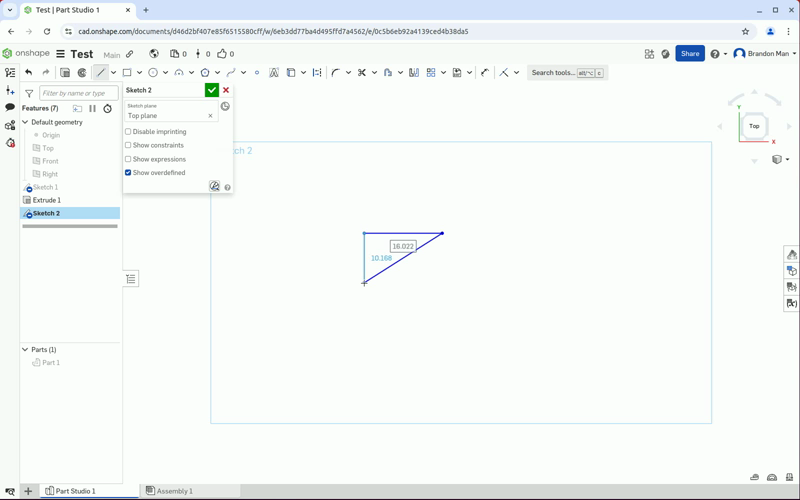
click(364, 282)
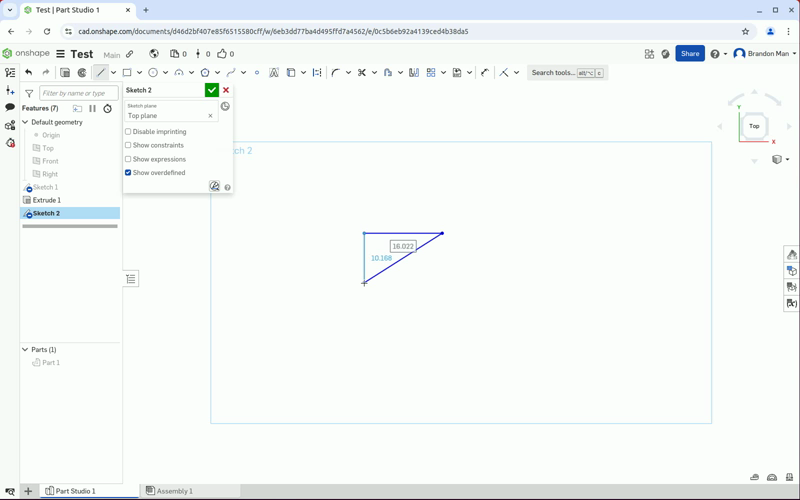
key(esc)
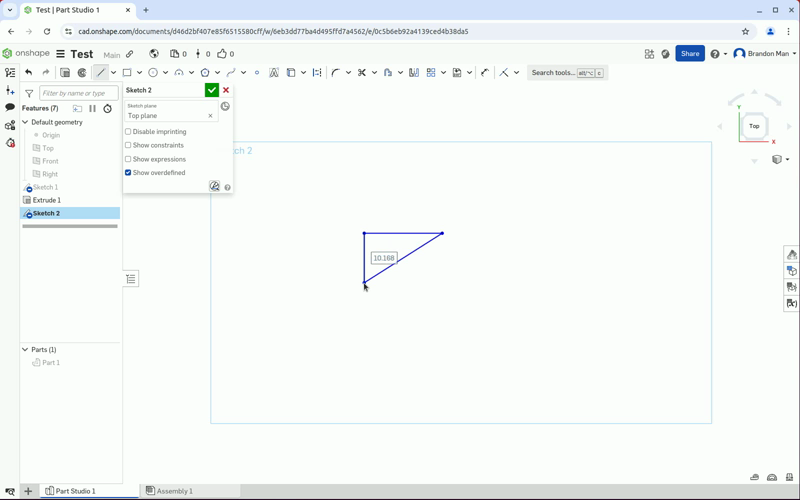
mouse_move(431, 237)
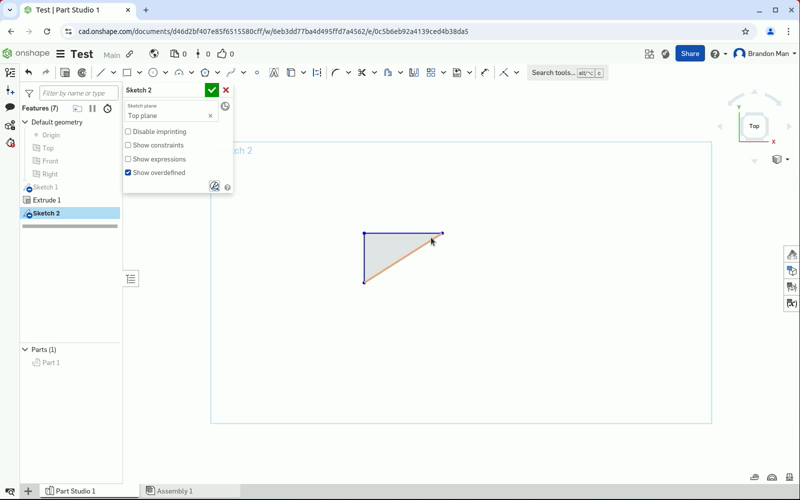
click(431, 237)
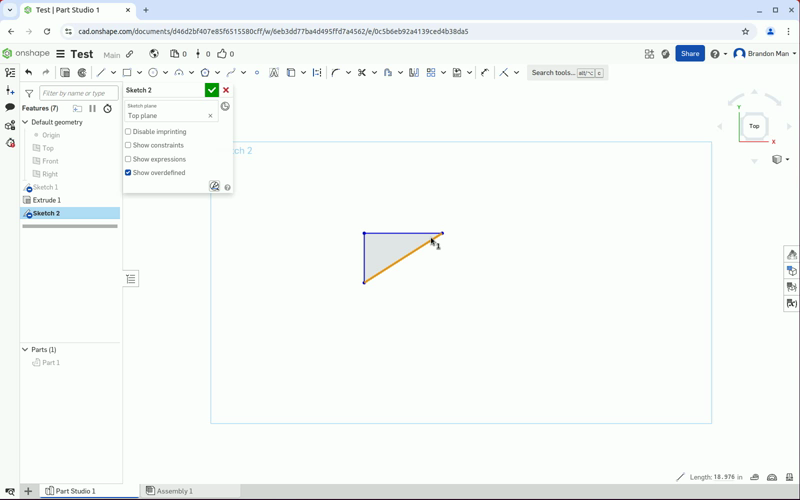
mouse_move(73, 352)
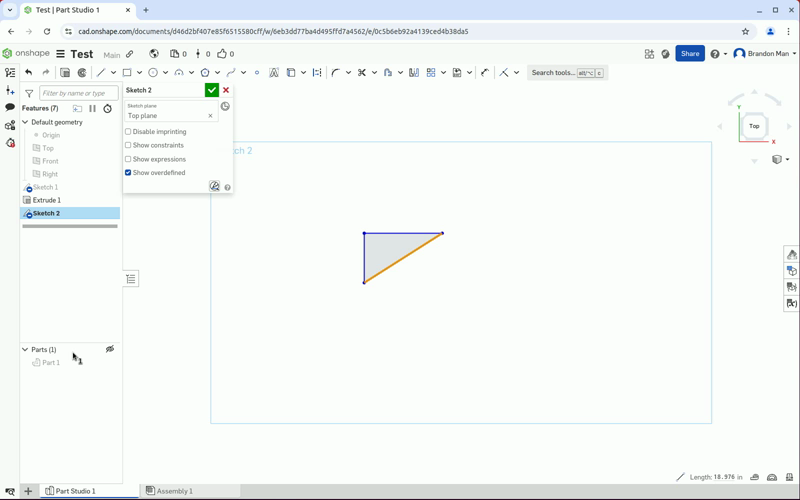
key(shift+y)
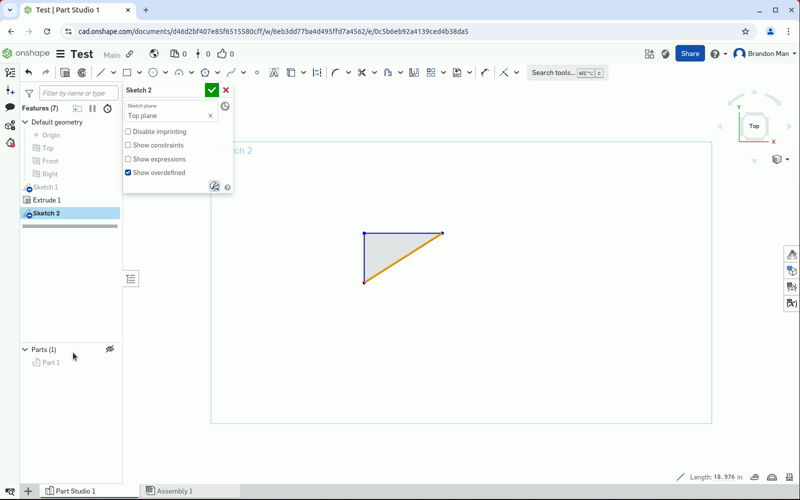
key(shift+e)
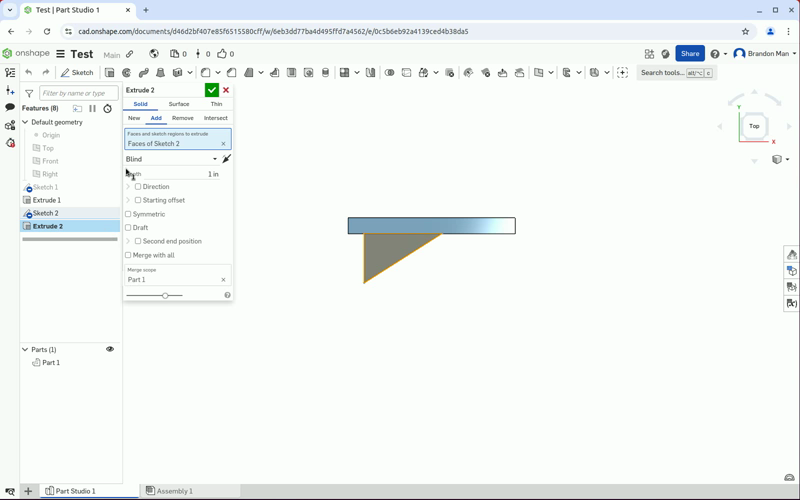
mouse_move(143, 106)
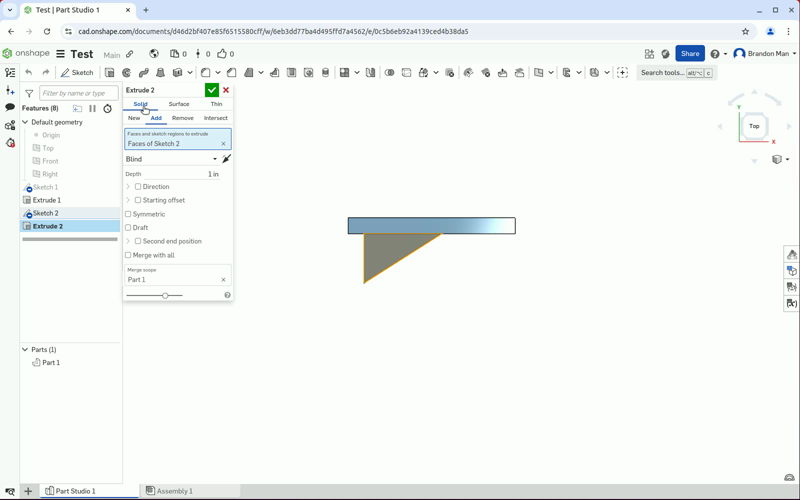
click(143, 106)
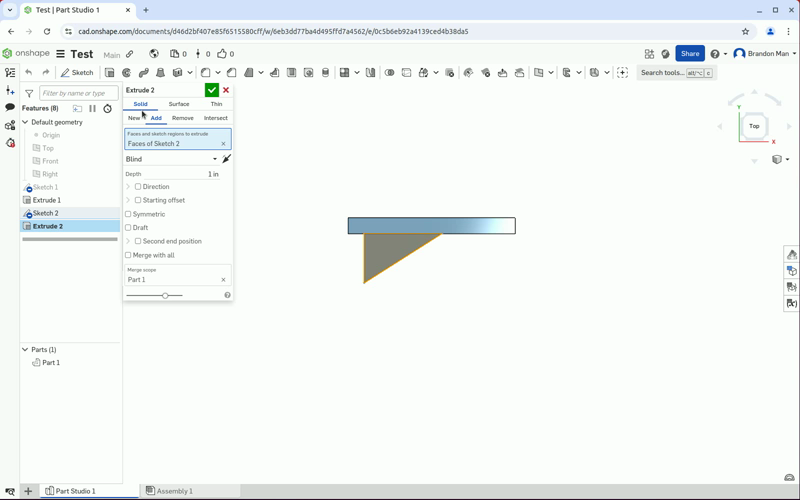
mouse_move(137, 120)
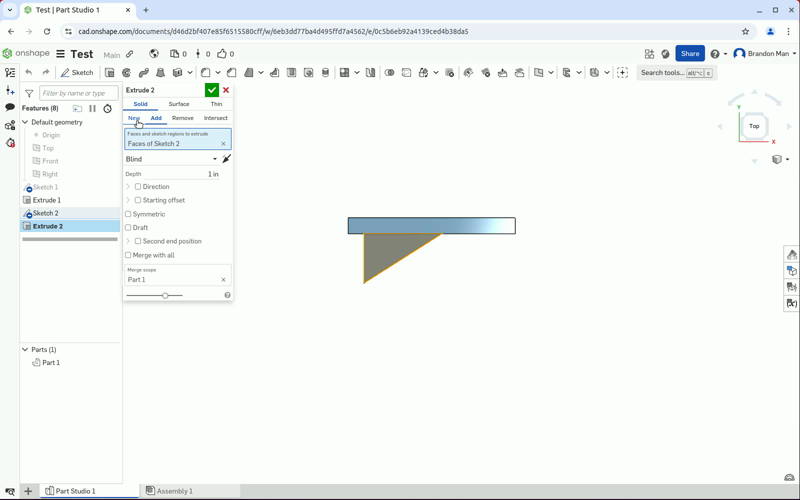
click(137, 120)
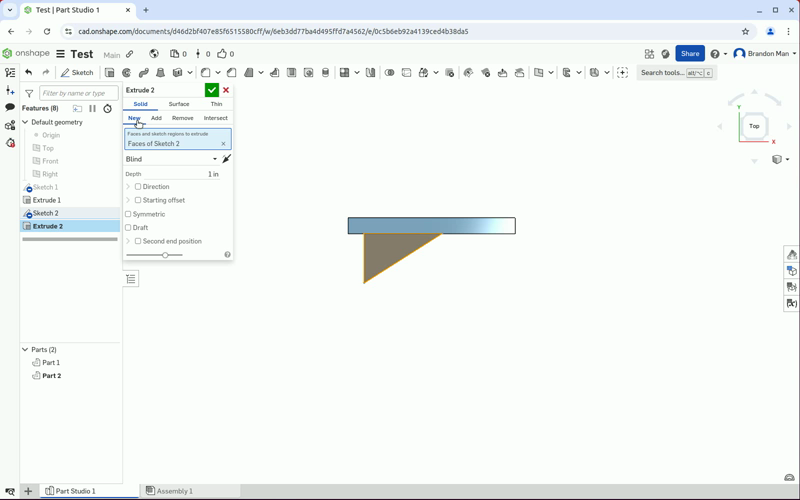
key(tab, 4)
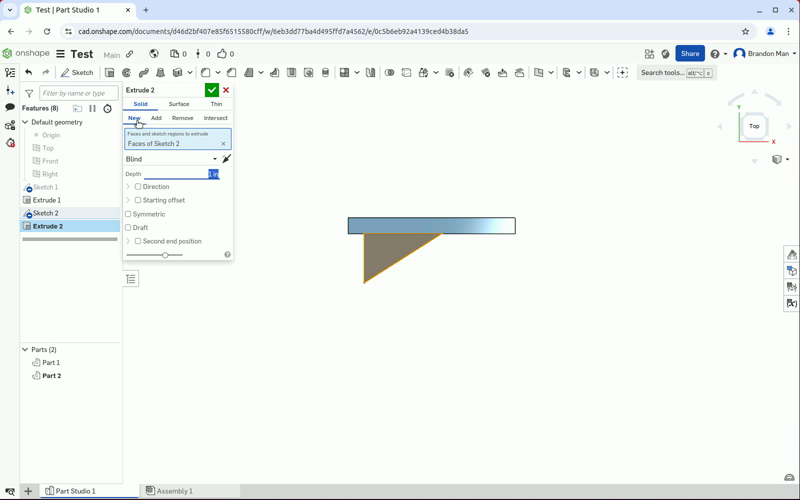
text(3.37)
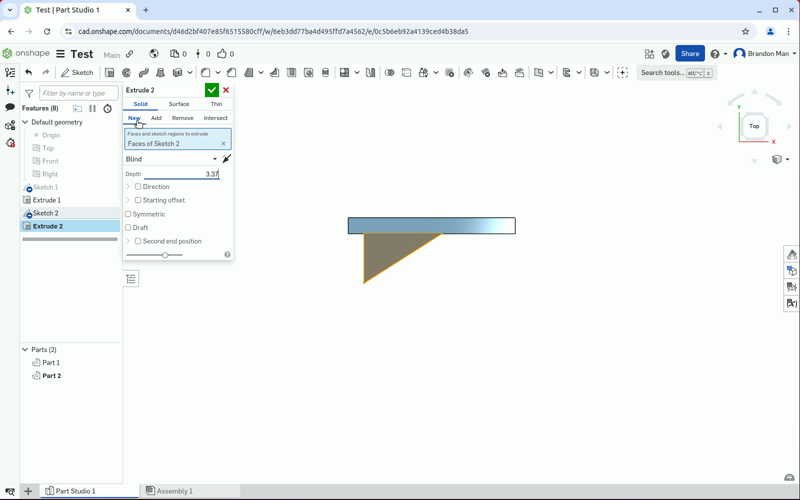
key(enter)
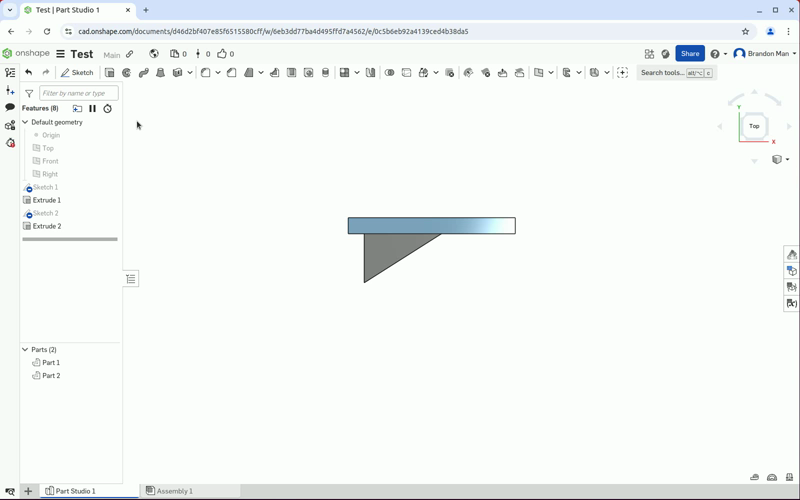
key(shift+h)
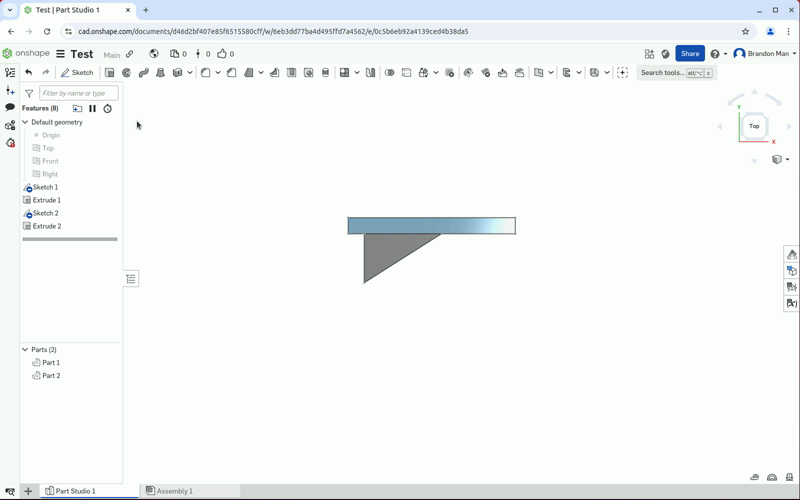
key(shift+h)
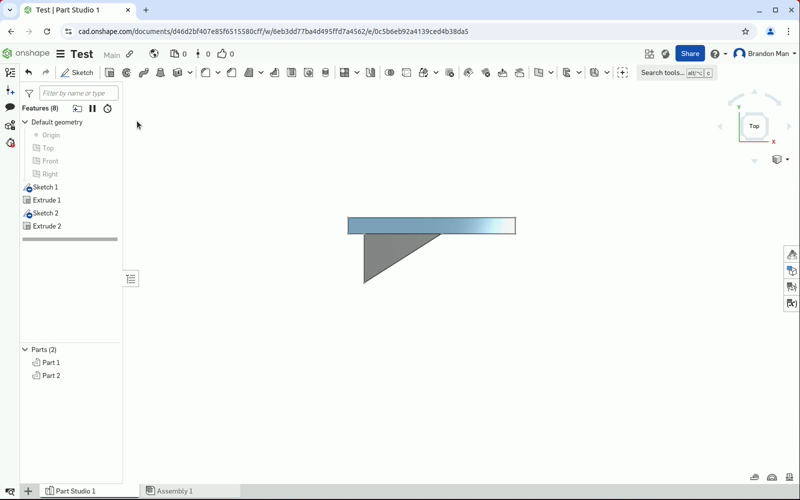
key(shift+7)
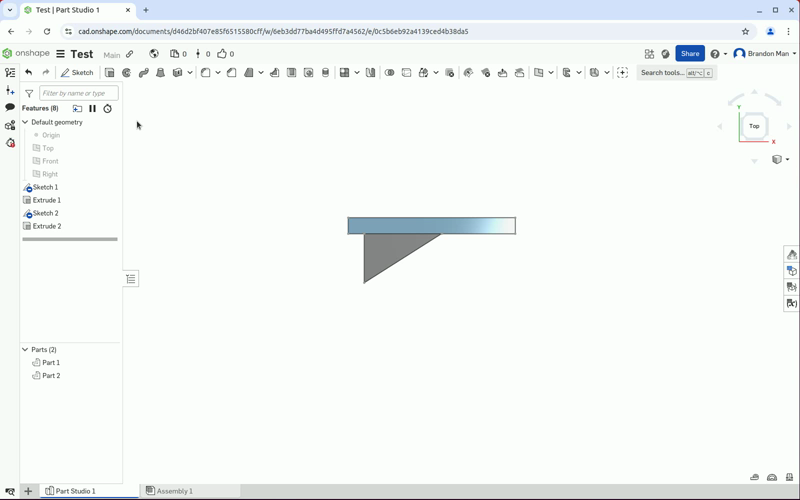
key(up, 3)
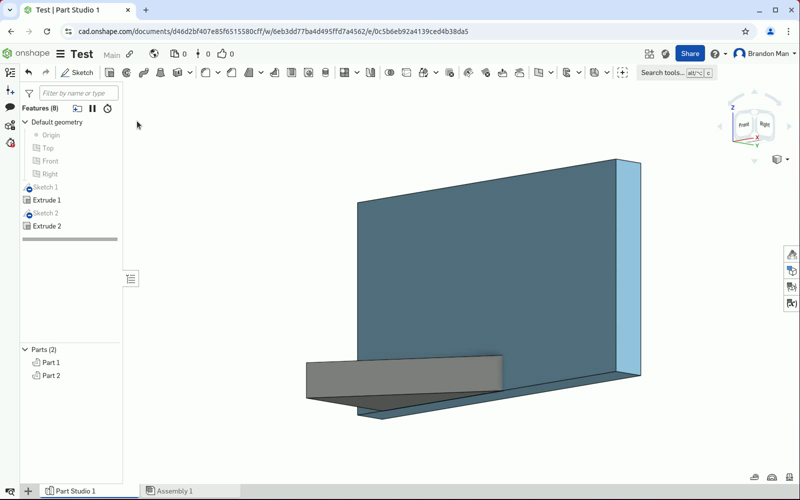
key(left, 3)
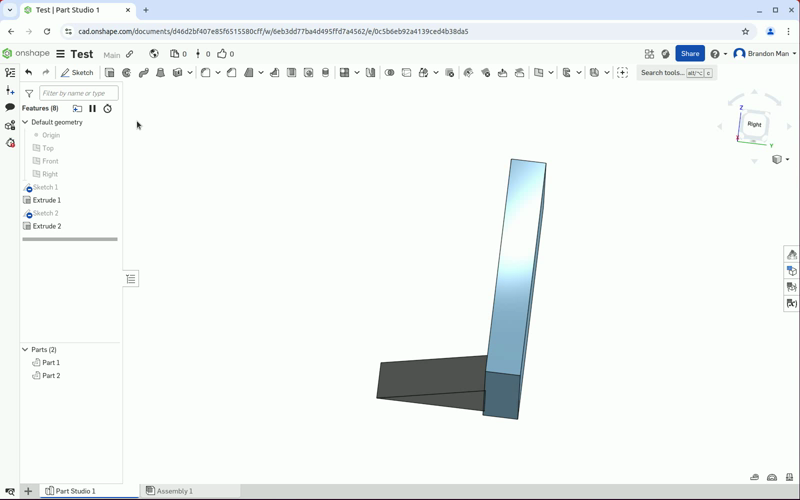
key(right, 3)
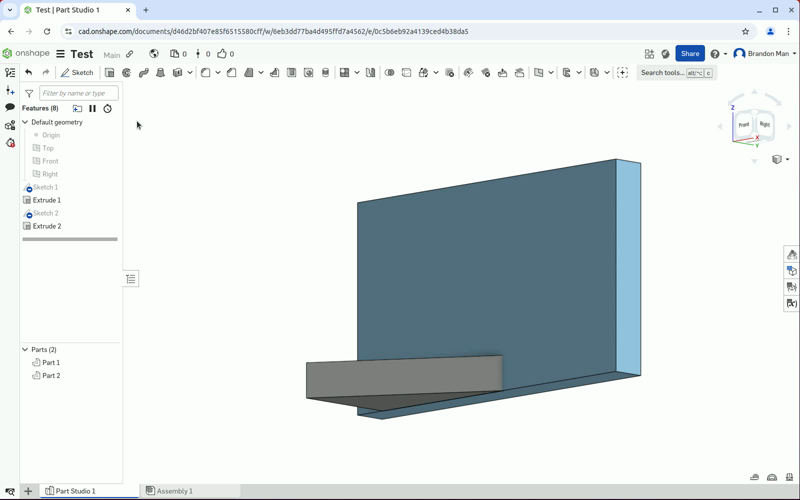
key(down, 3)
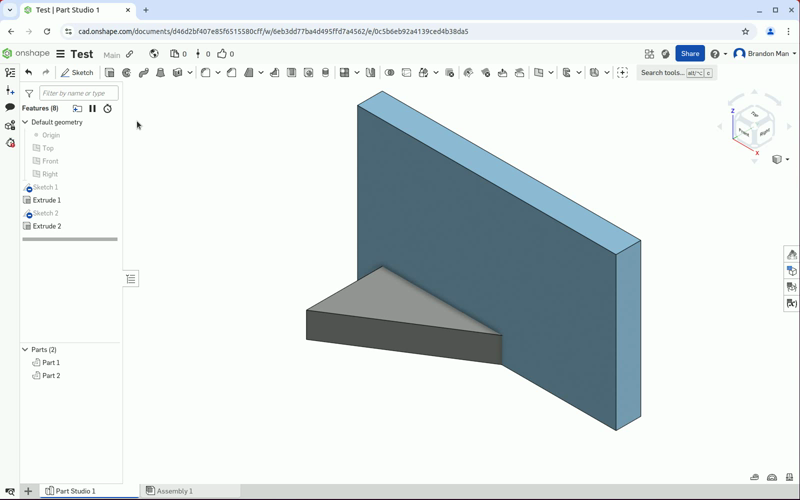
mouse_move(73, 189)
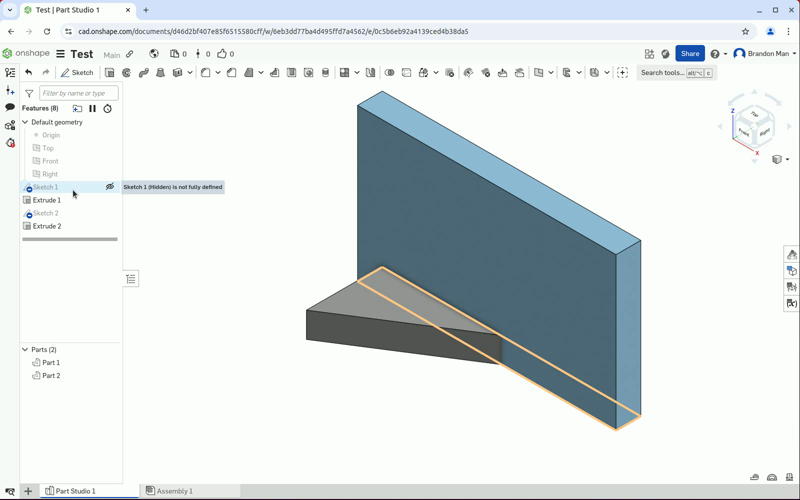
click(73, 189)